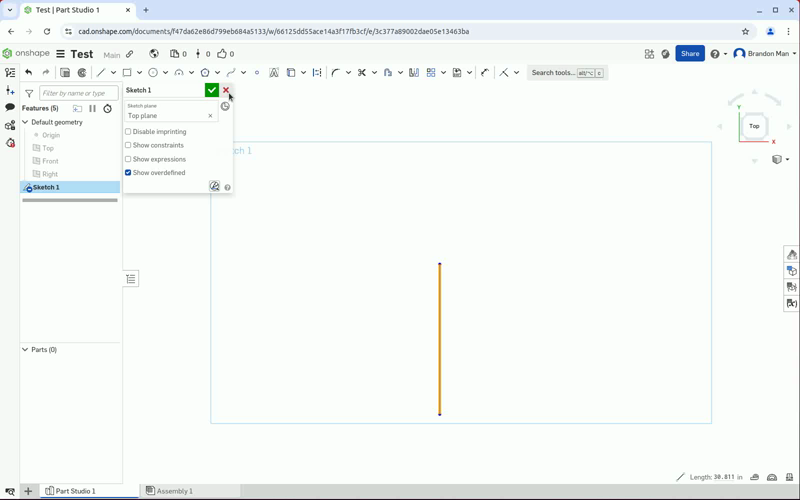
key(shift+h)
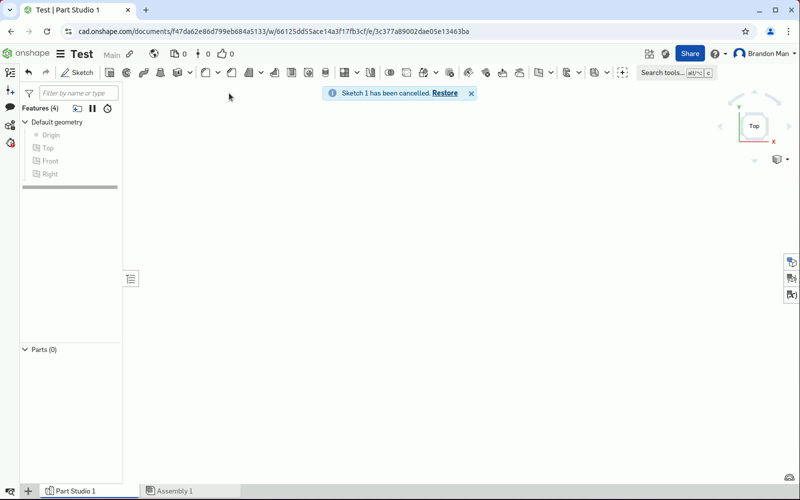
mouse_move(73, 352)
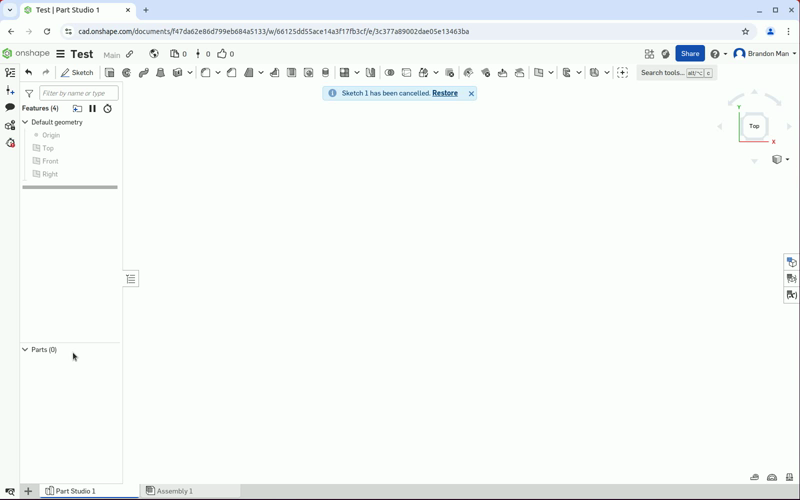
key(y)
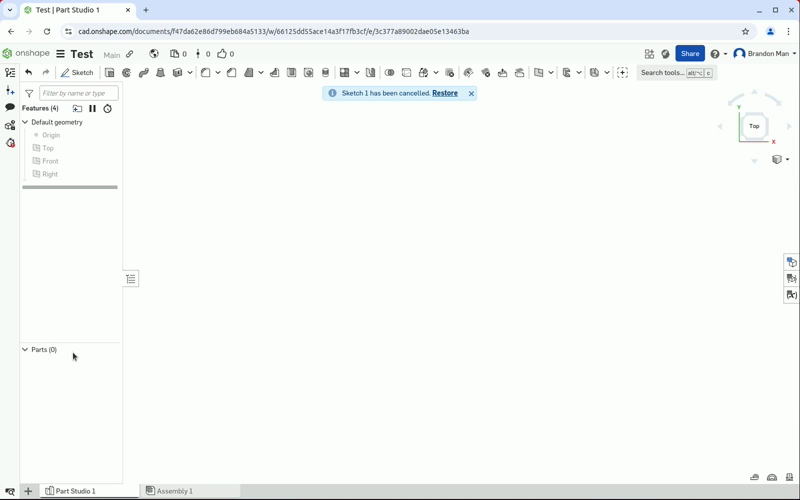
key(shift+p)
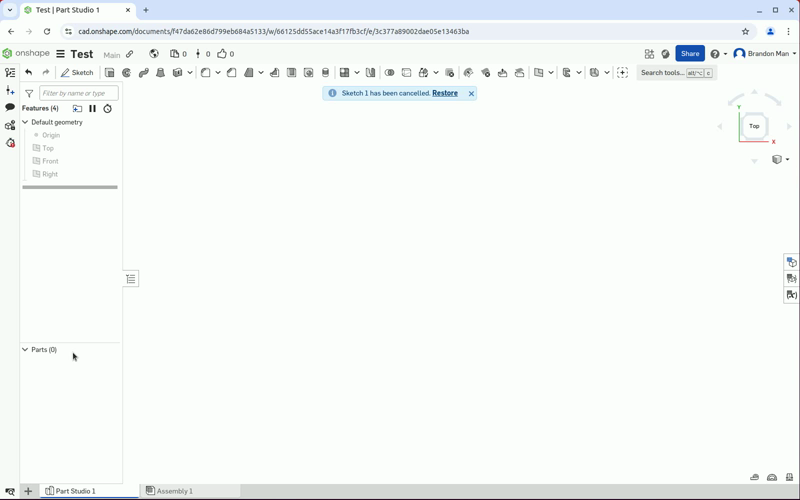
key(space)
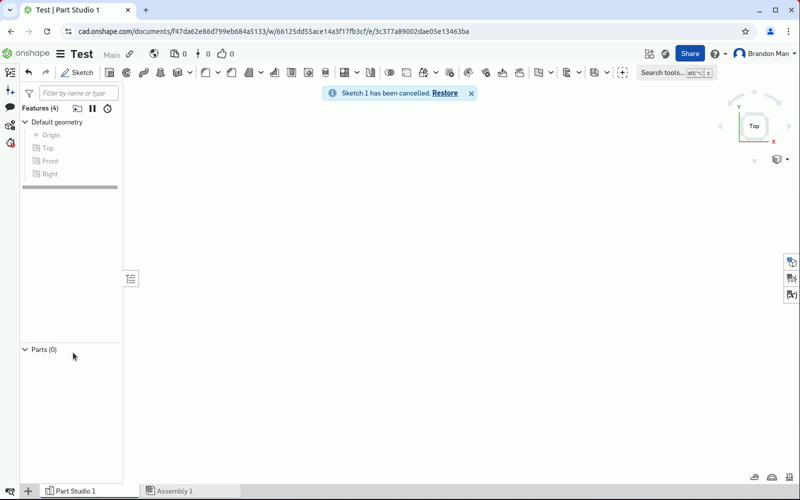
key_down(shift)
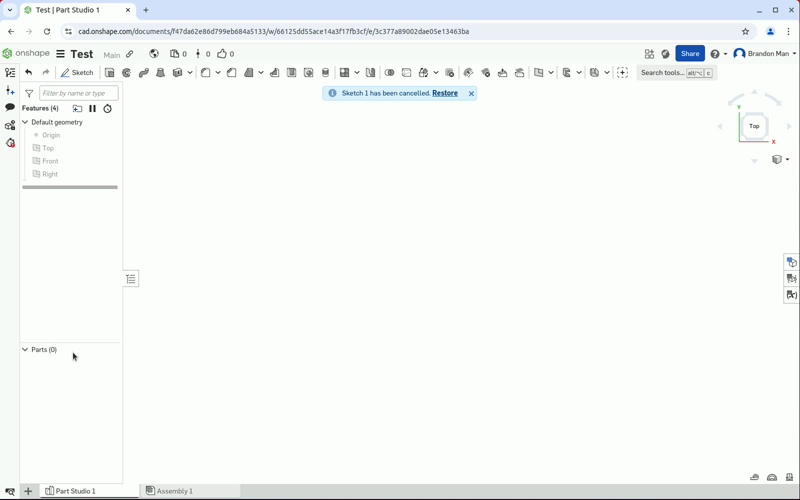
key(up)
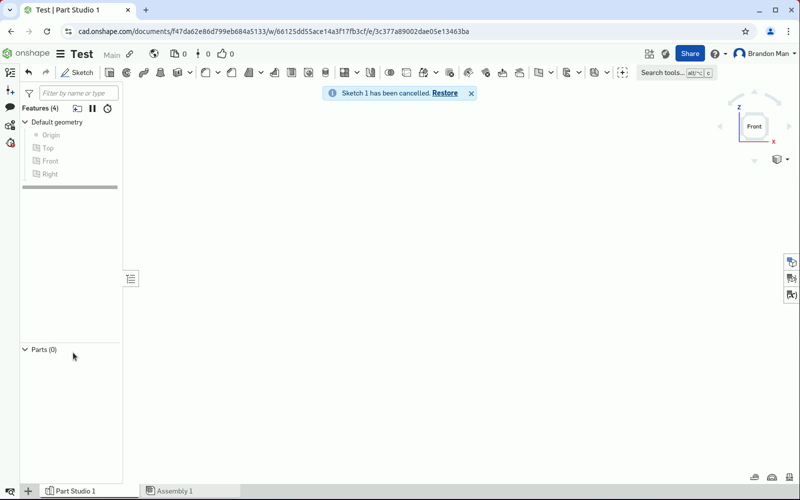
key_up(shift)
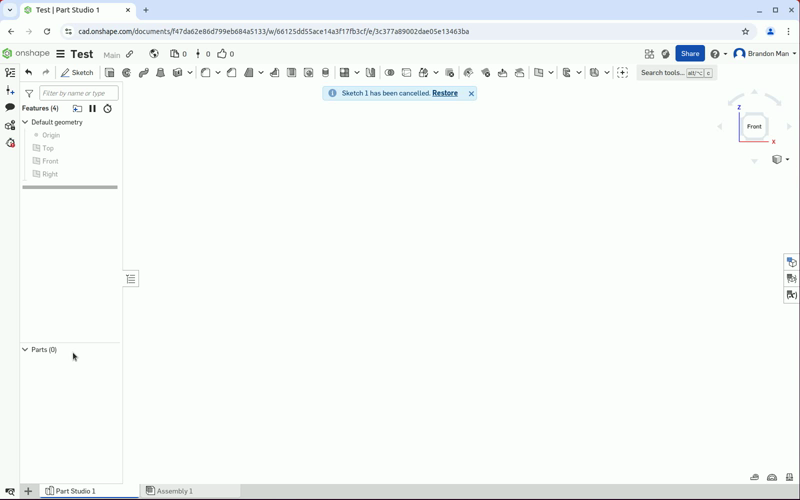
mouse_move(73, 352)
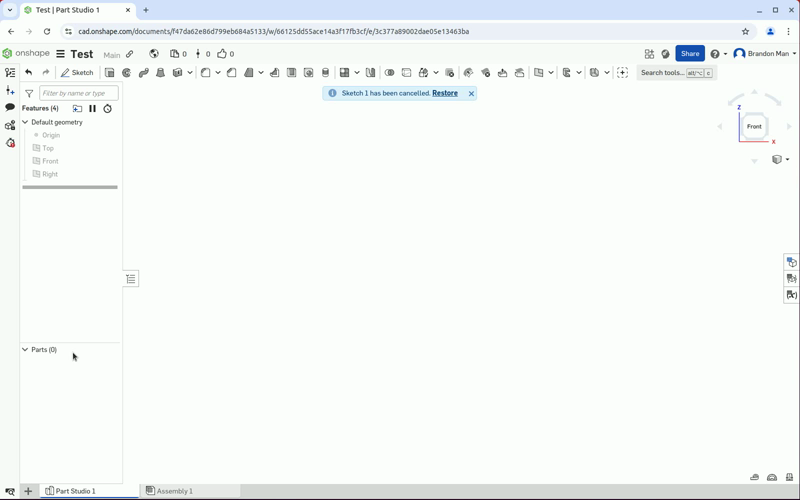
key(shift+y)
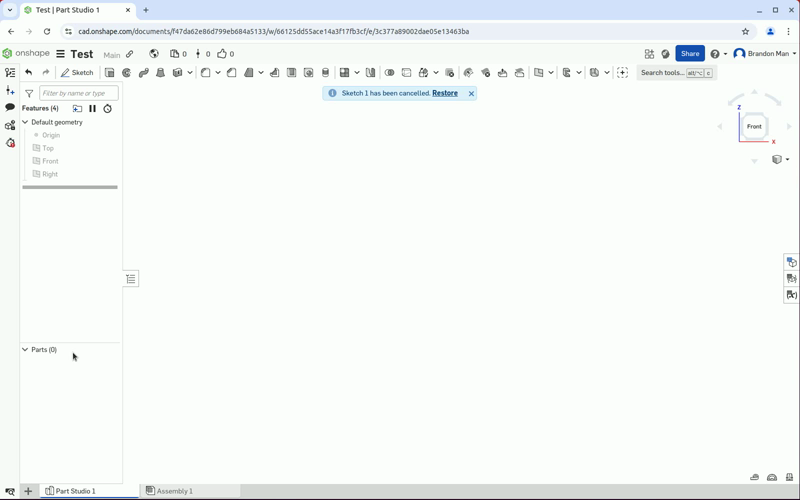
key(shift+s)
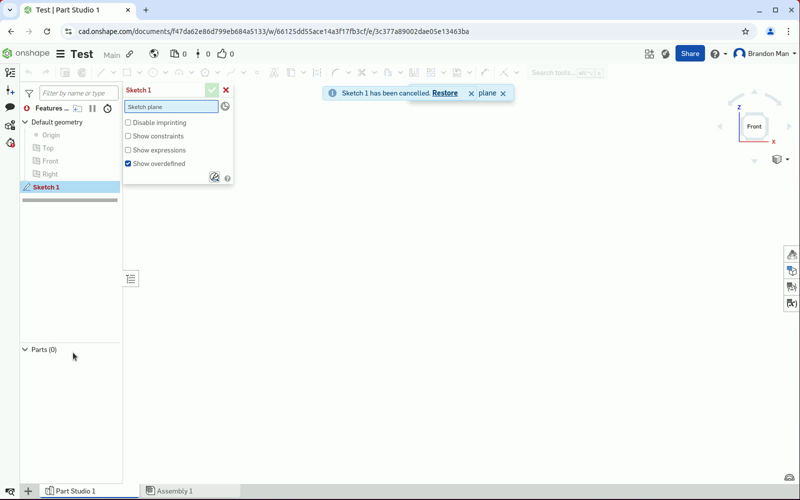
mouse_move(73, 163)
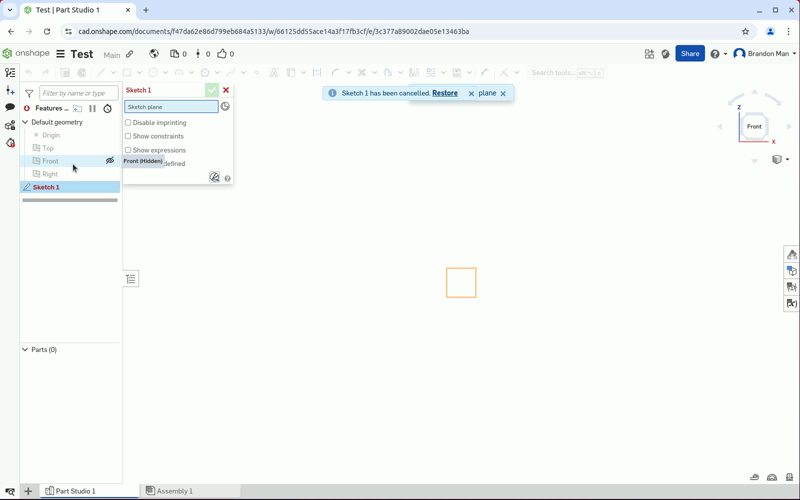
click(73, 163)
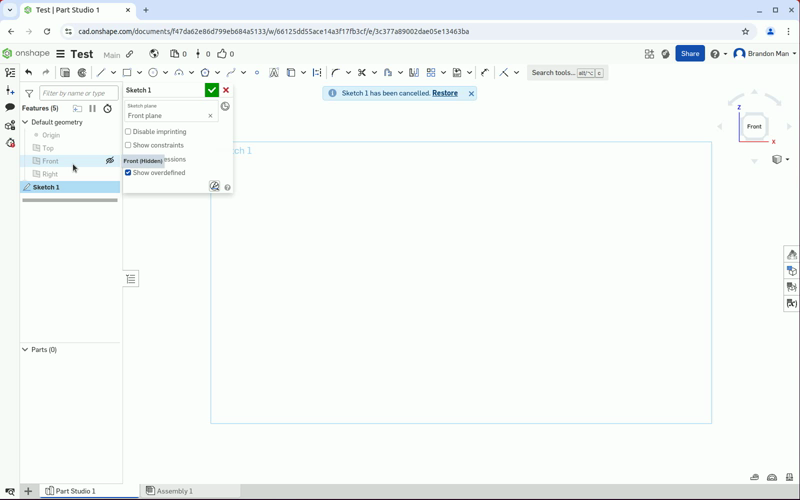
mouse_move(73, 352)
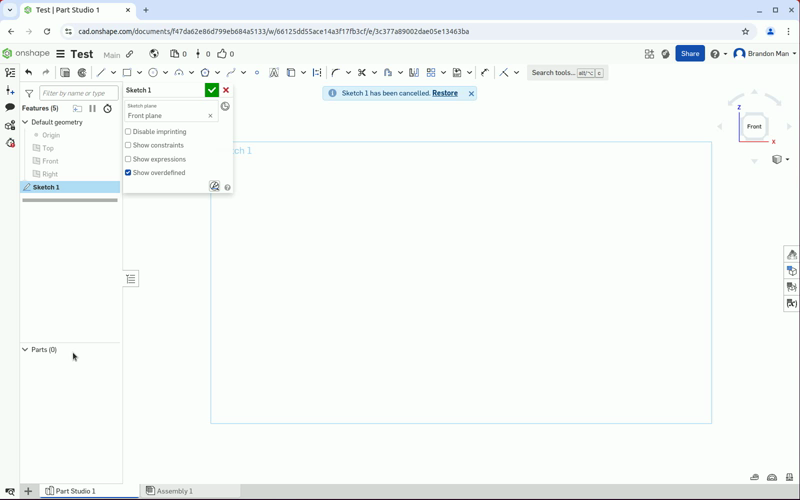
key(y)
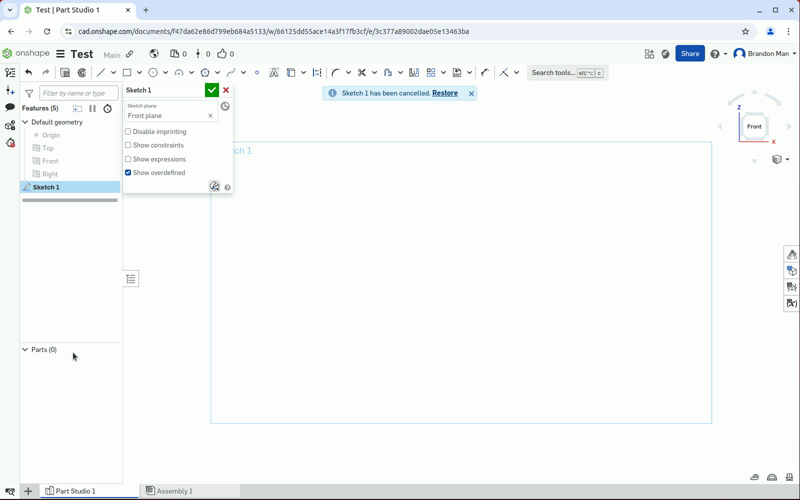
key(c)
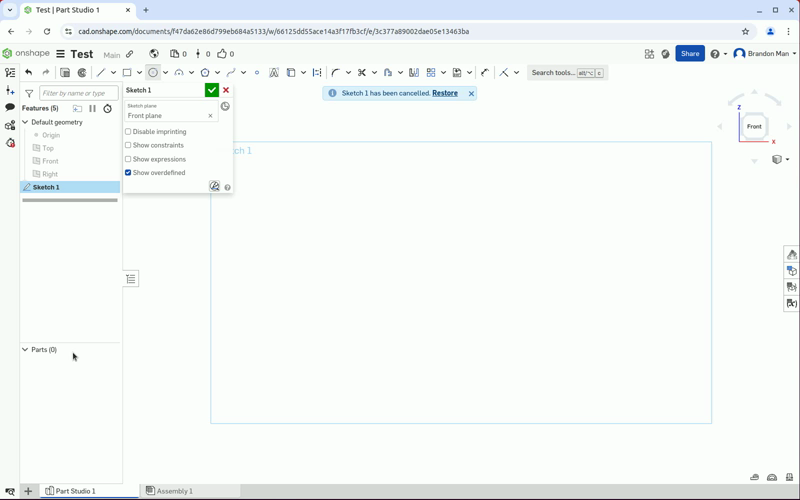
key_down(shift)
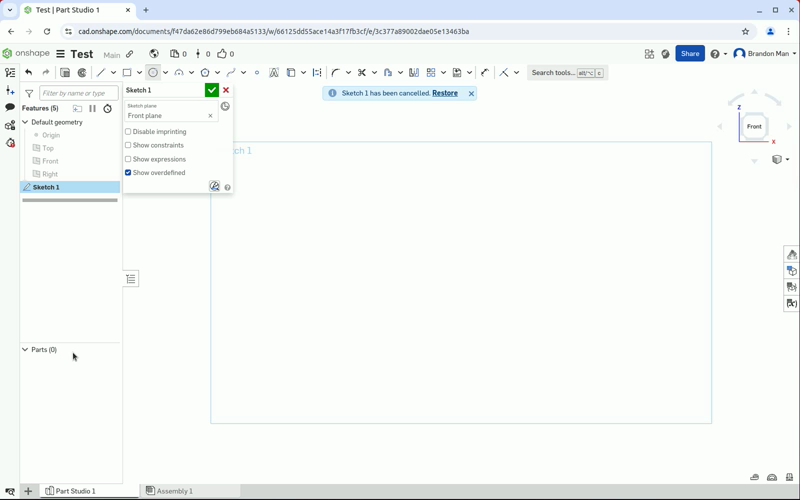
mouse_move(408, 254)
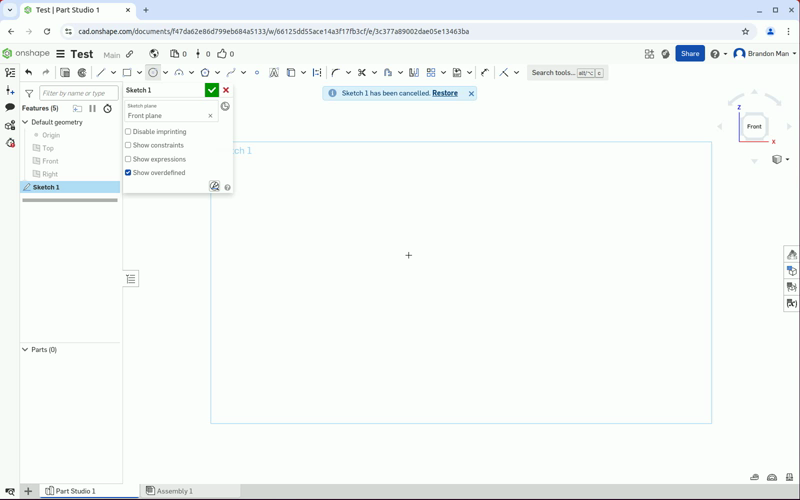
click(408, 254)
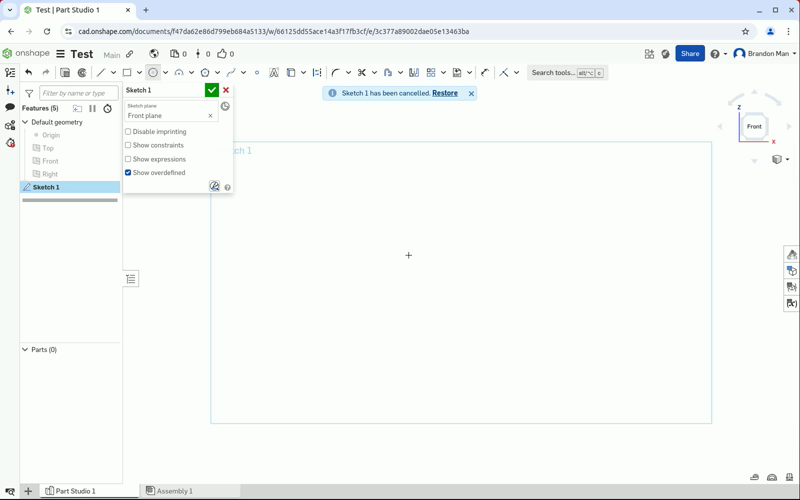
key_up(shift)
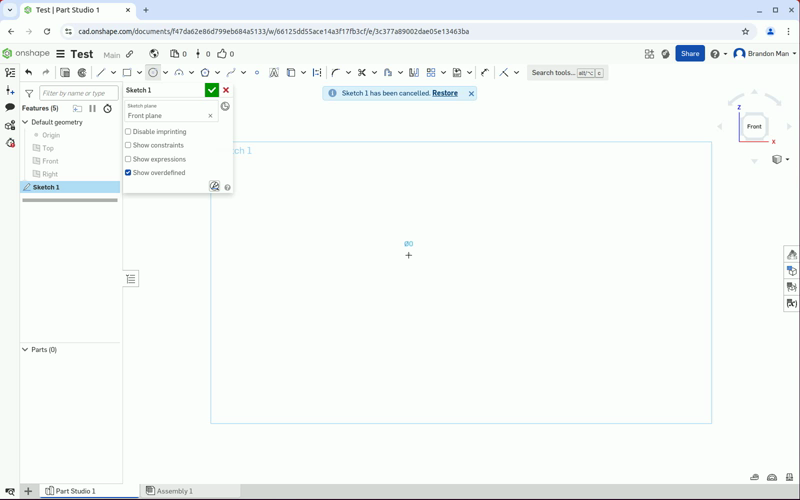
mouse_move(427, 254)
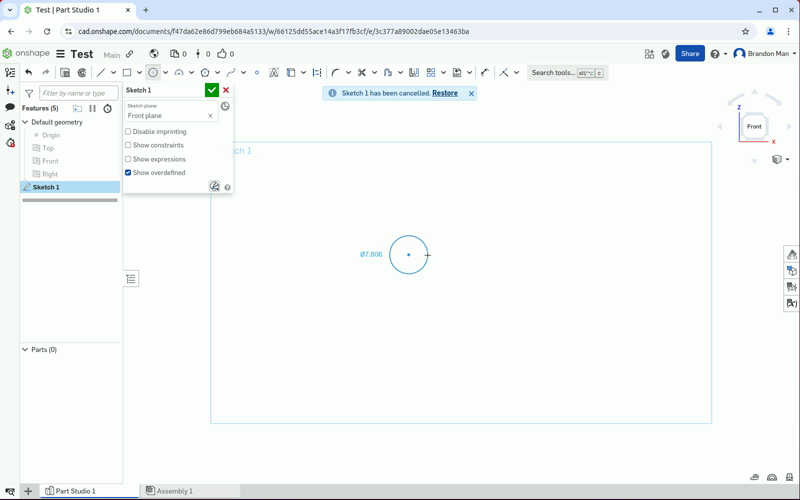
click(427, 254)
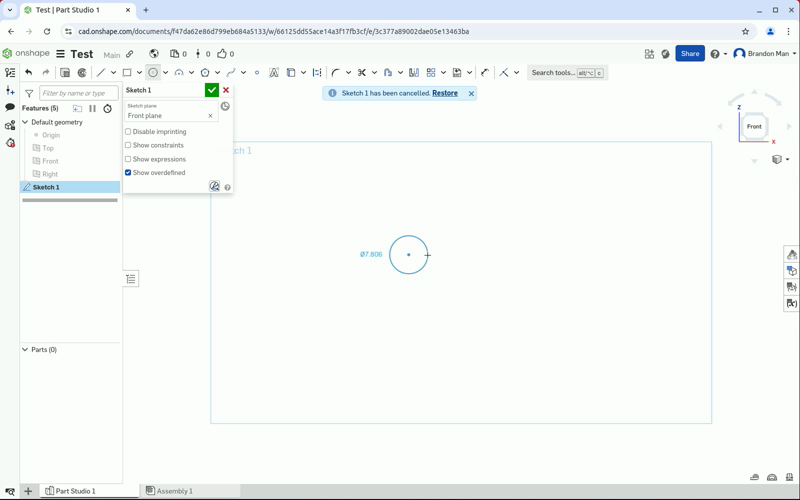
key(esc)
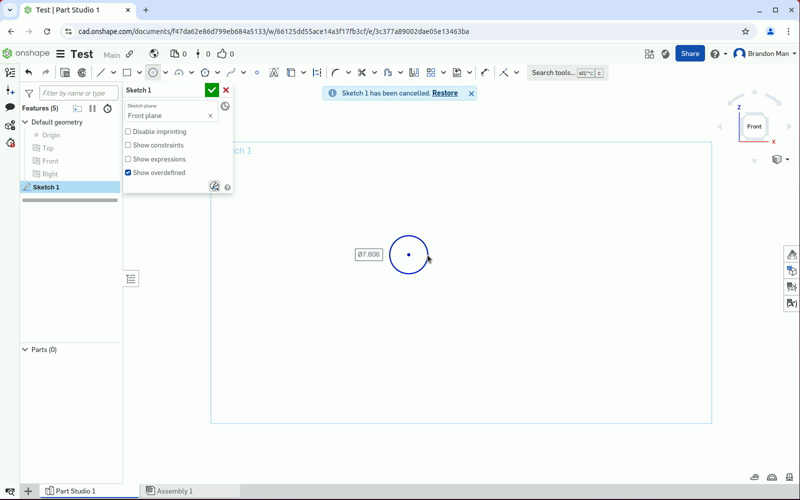
mouse_move(420, 263)
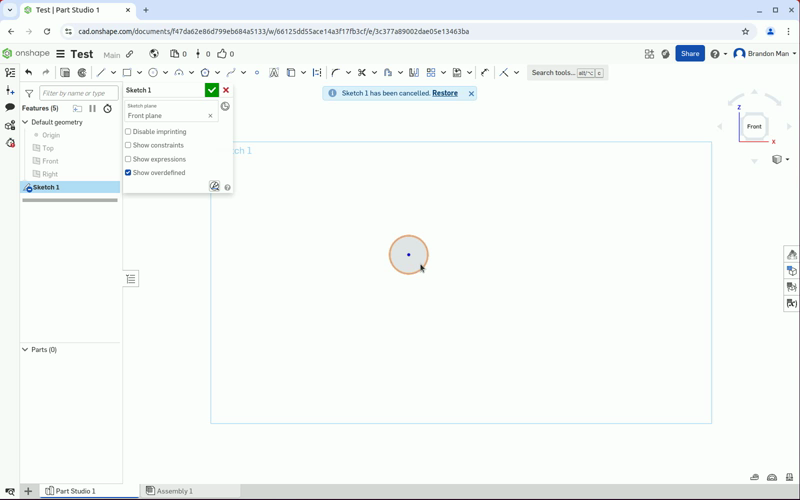
scroll(6)
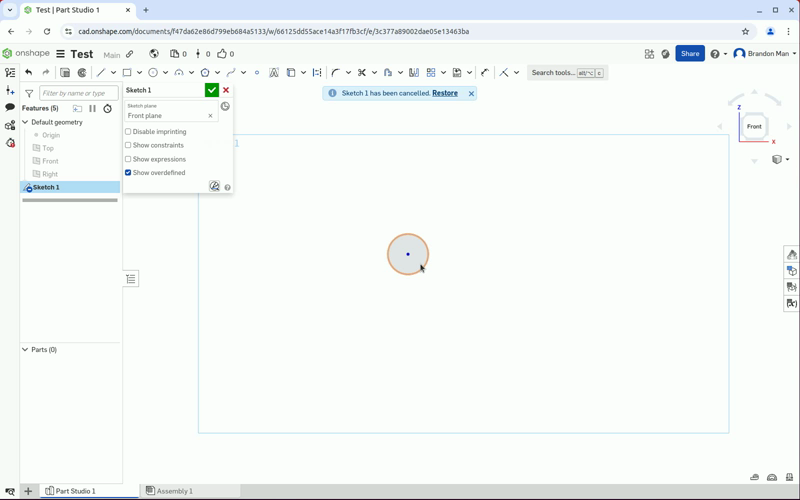
scroll(6)
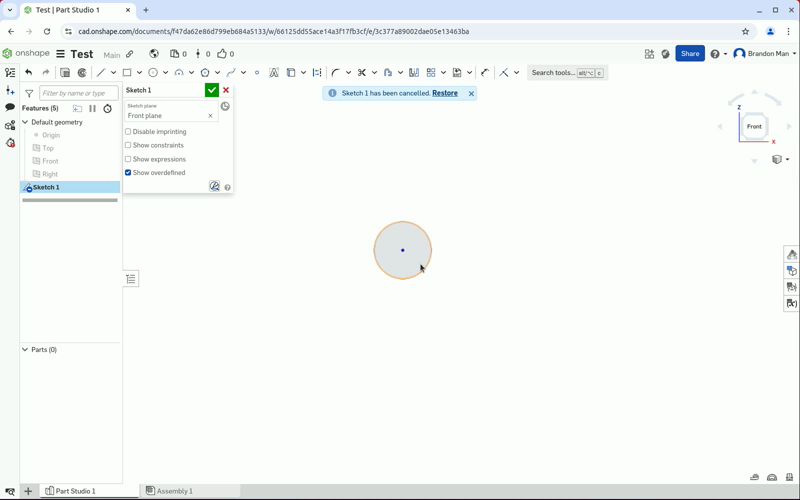
scroll(6)
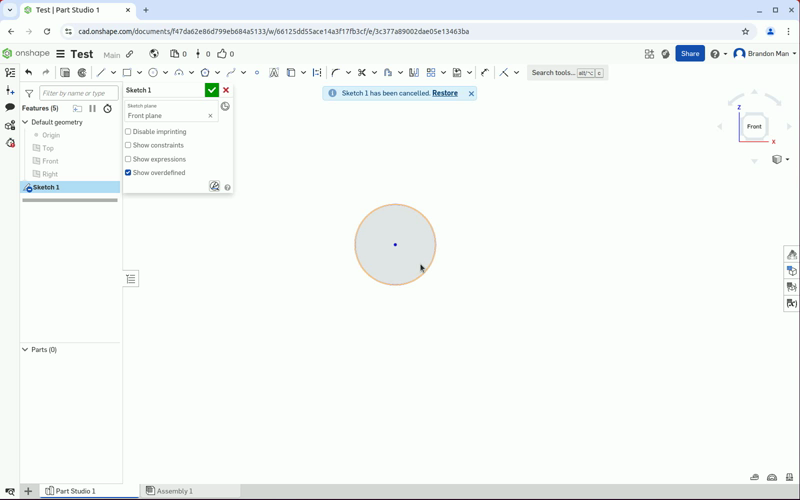
scroll(6)
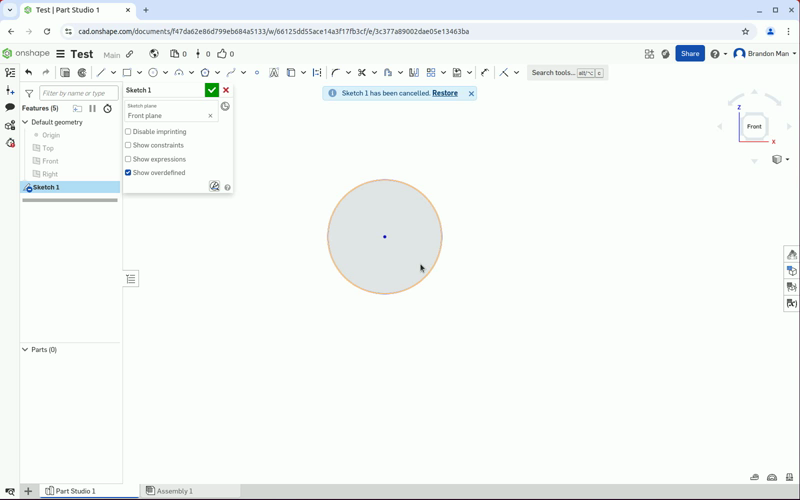
scroll(6)
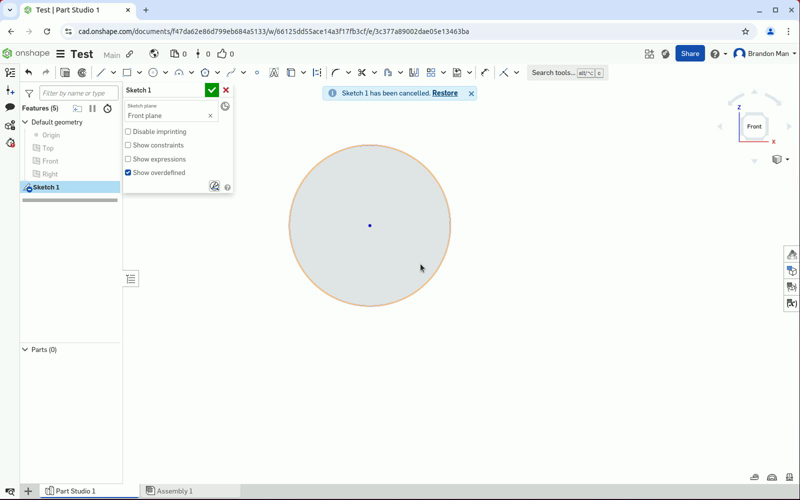
scroll(6)
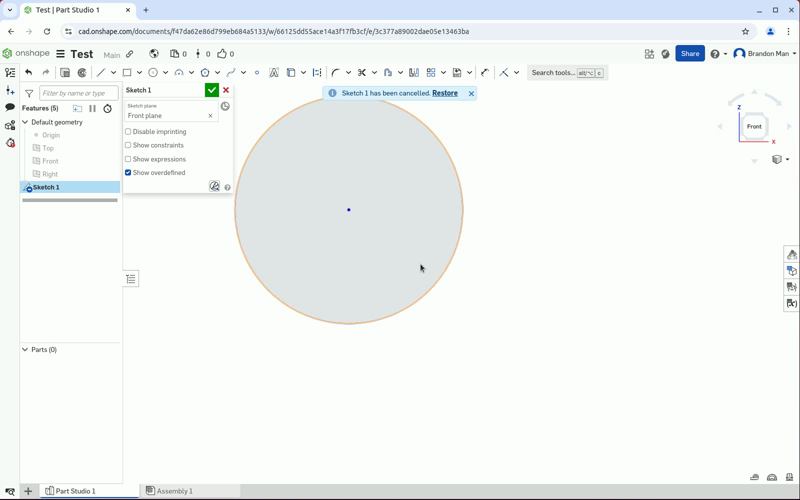
scroll(6)
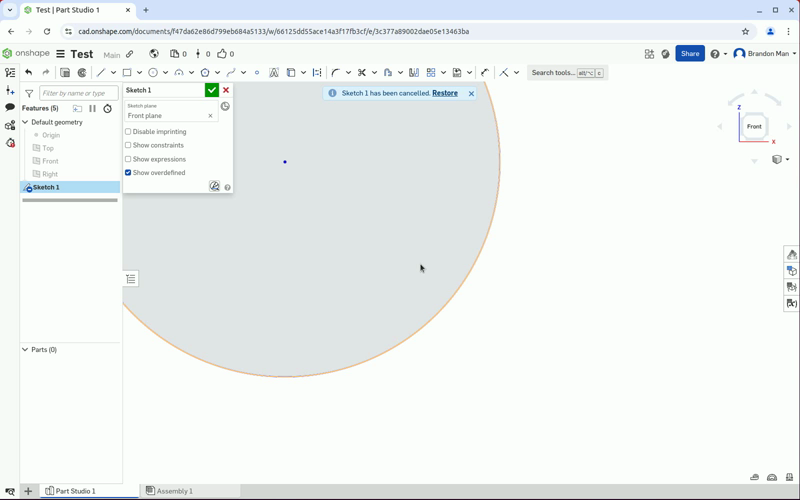
click(420, 263)
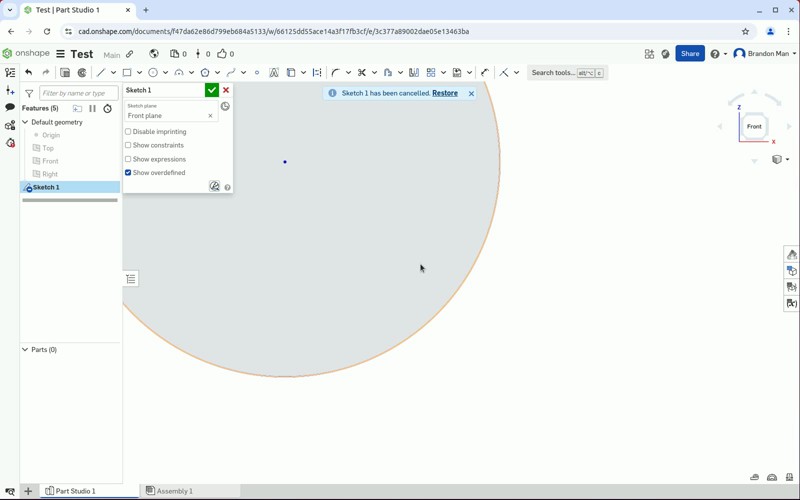
scroll(-6)
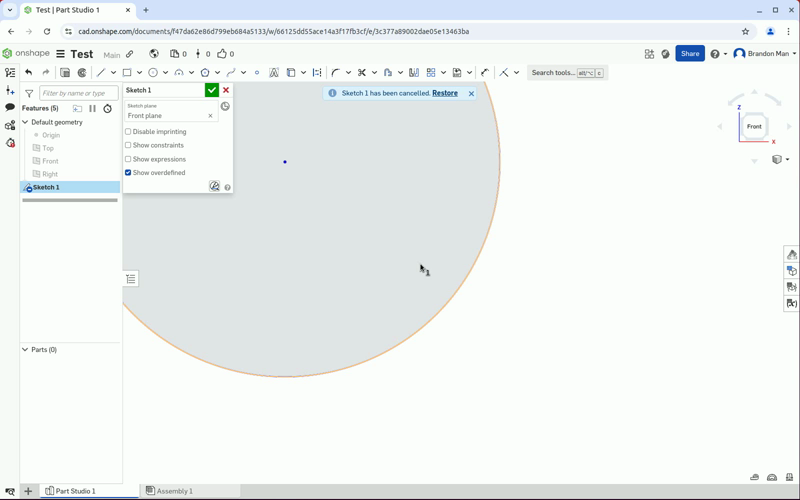
scroll(-6)
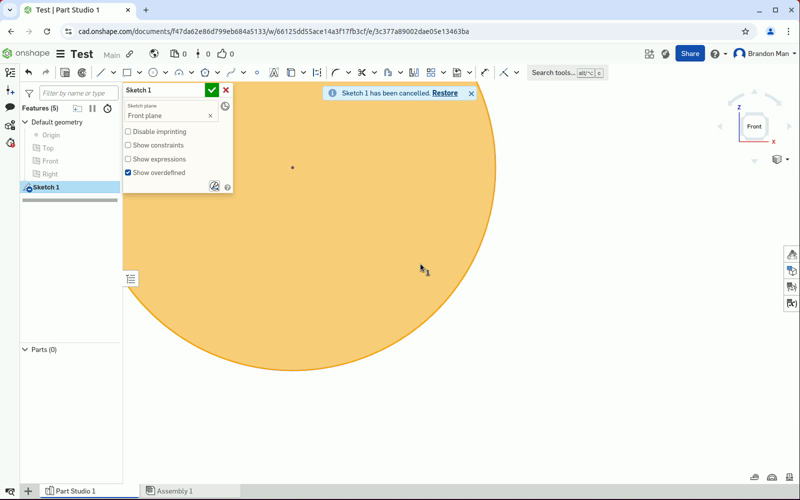
scroll(-6)
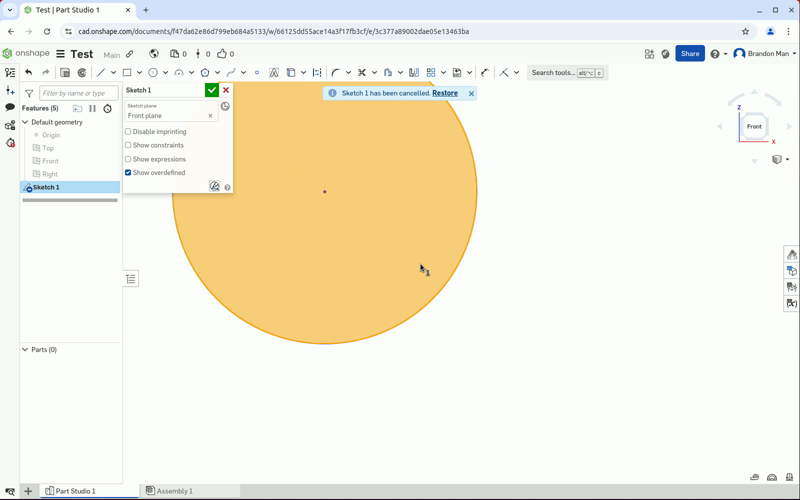
scroll(-6)
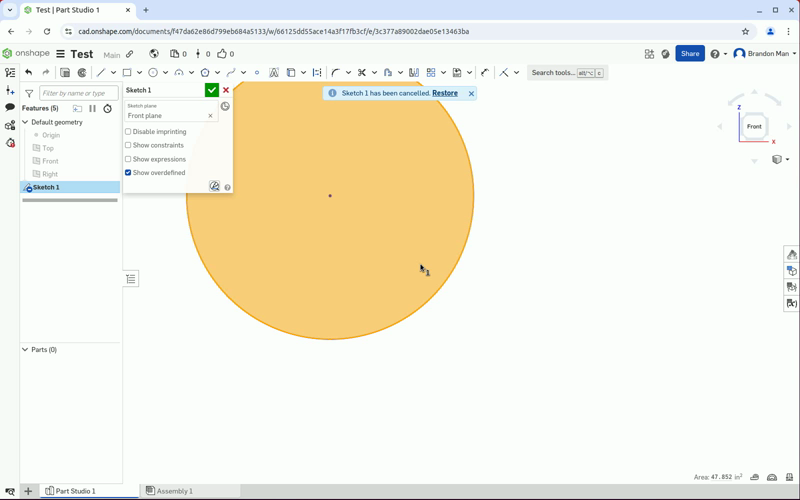
scroll(-6)
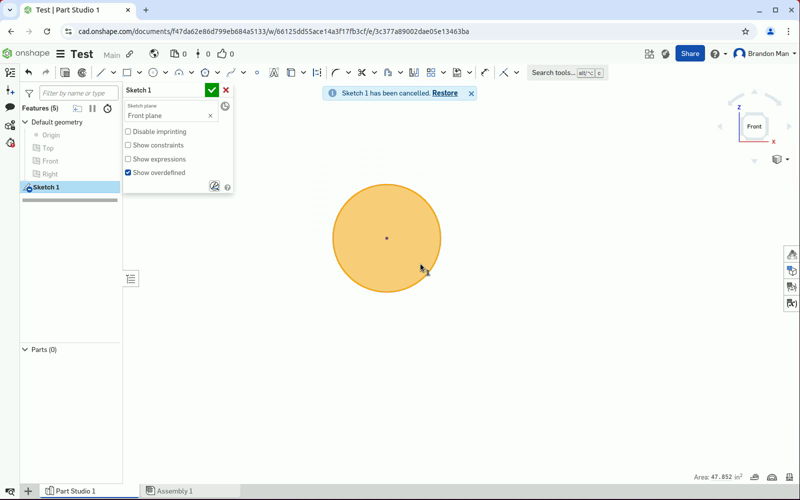
scroll(-6)
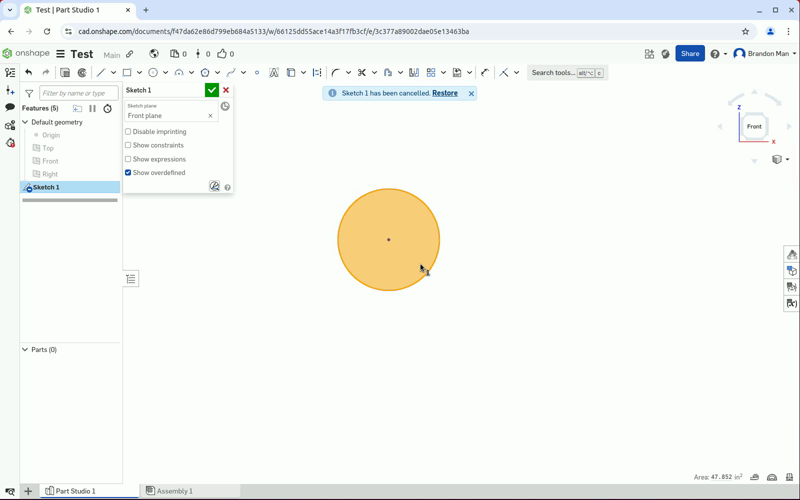
scroll(-6)
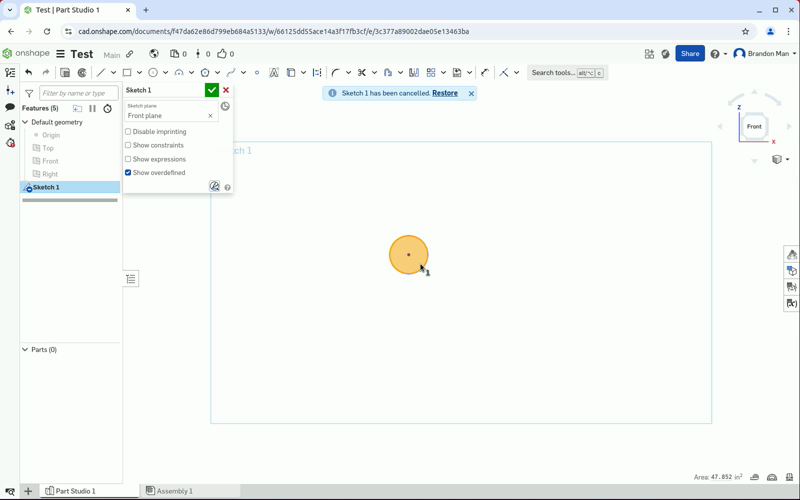
mouse_move(73, 352)
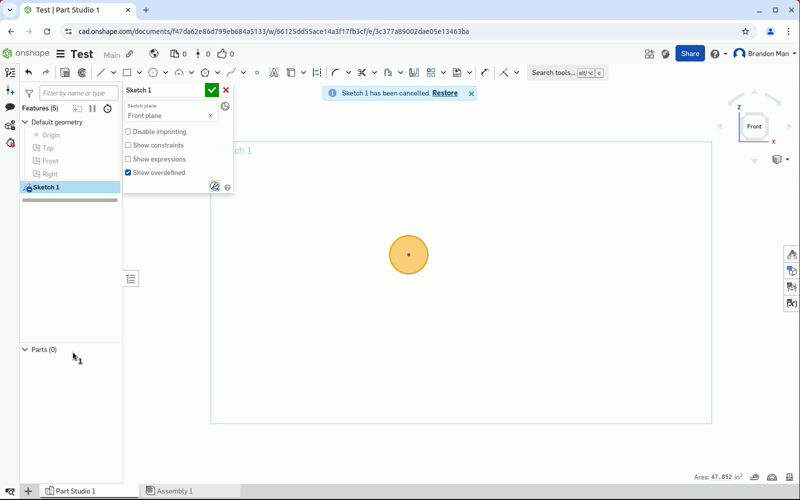
key(shift+y)
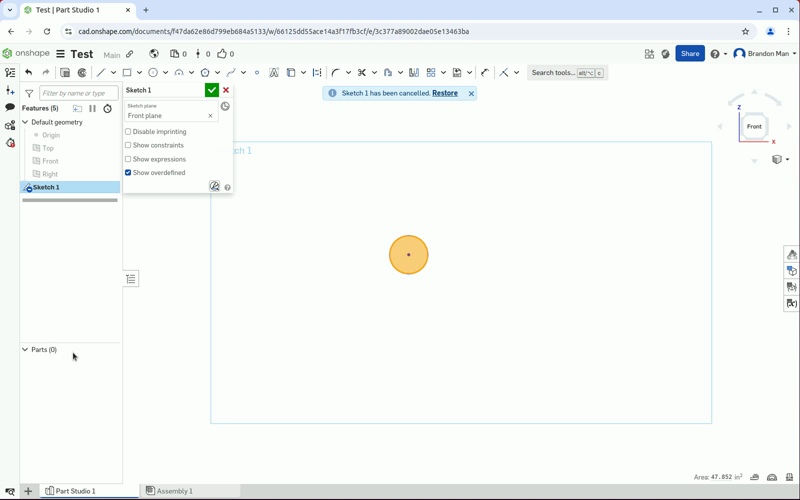
key(shift+e)
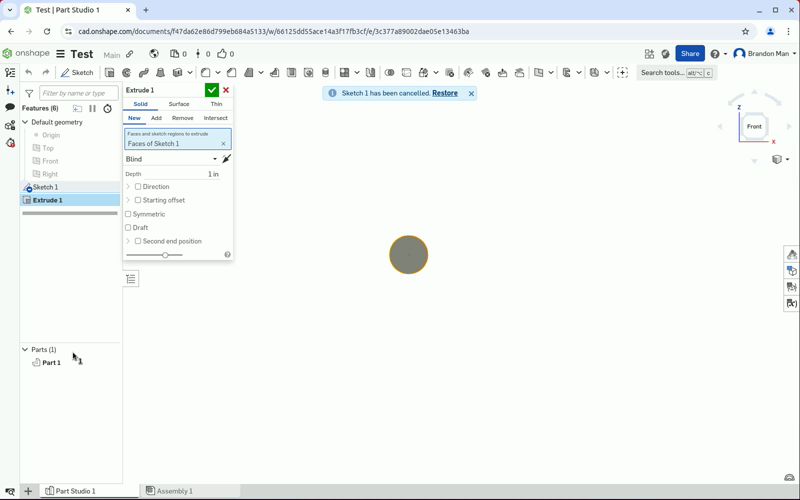
mouse_move(143, 106)
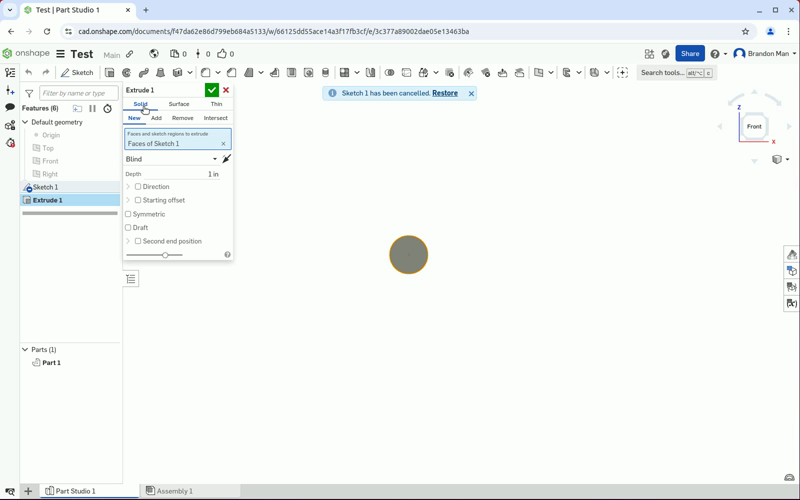
click(143, 106)
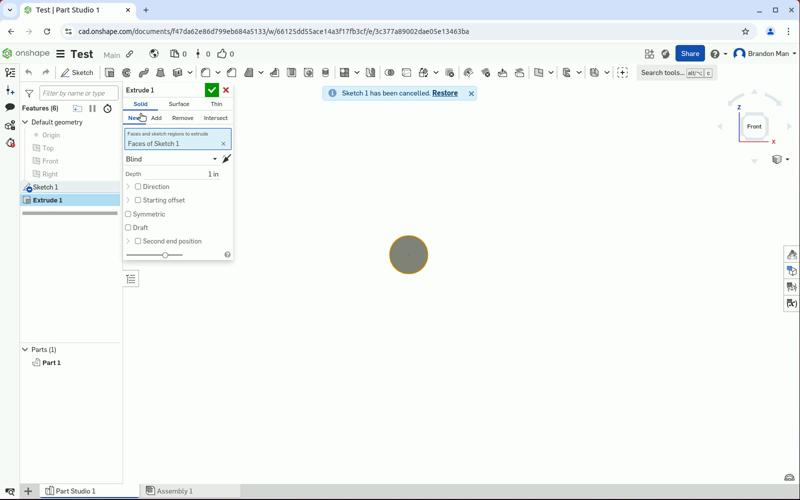
mouse_move(137, 120)
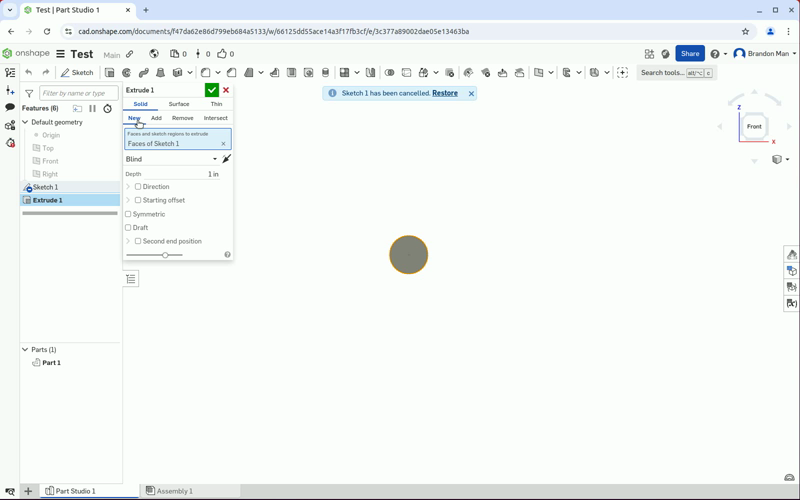
click(137, 120)
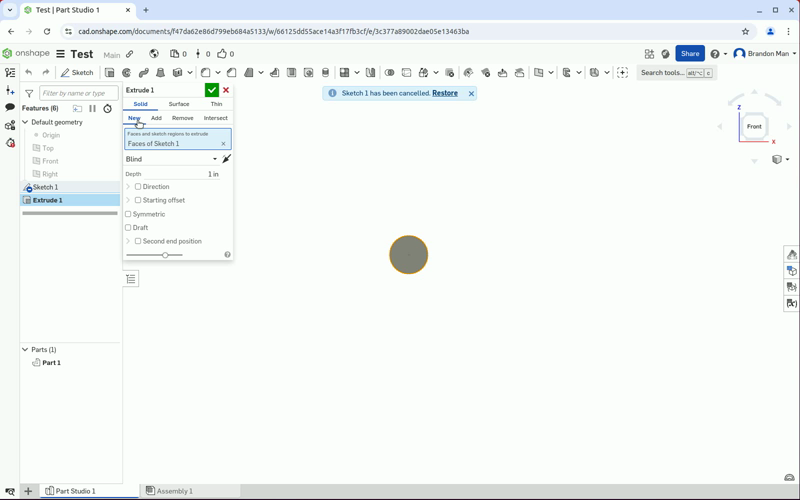
key(tab, 4)
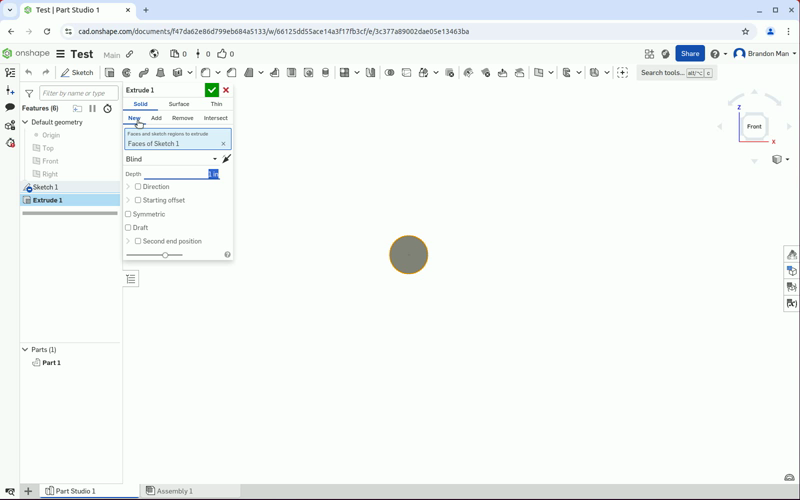
text(23.108)
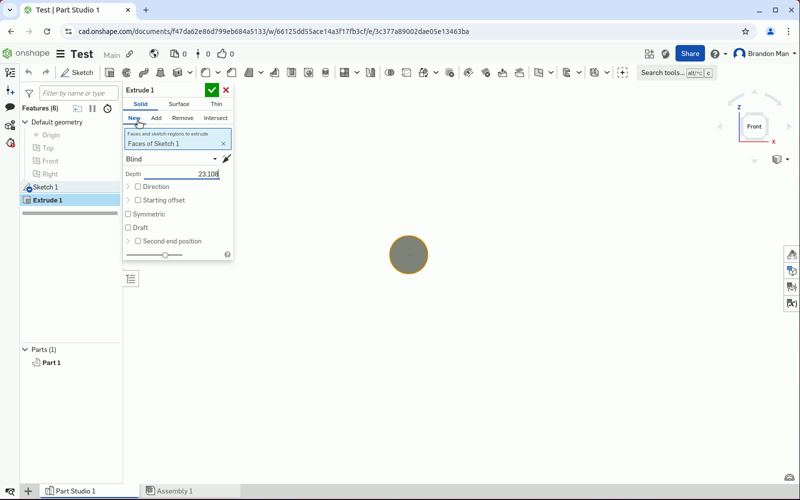
key(enter)
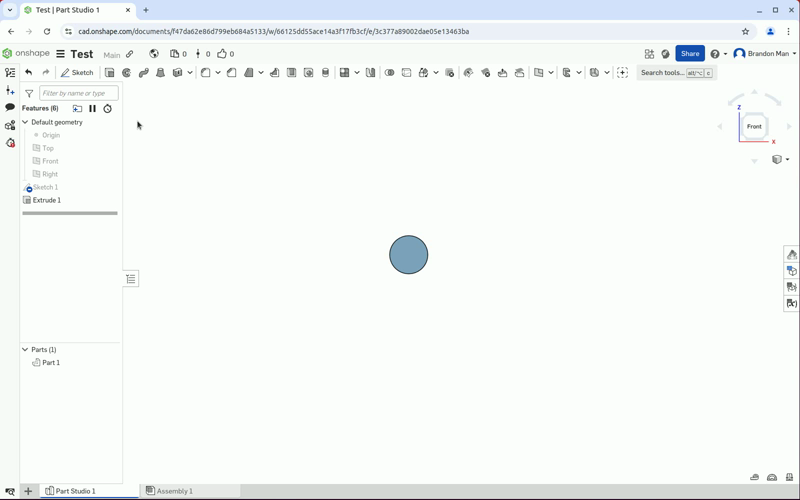
key(shift+h)
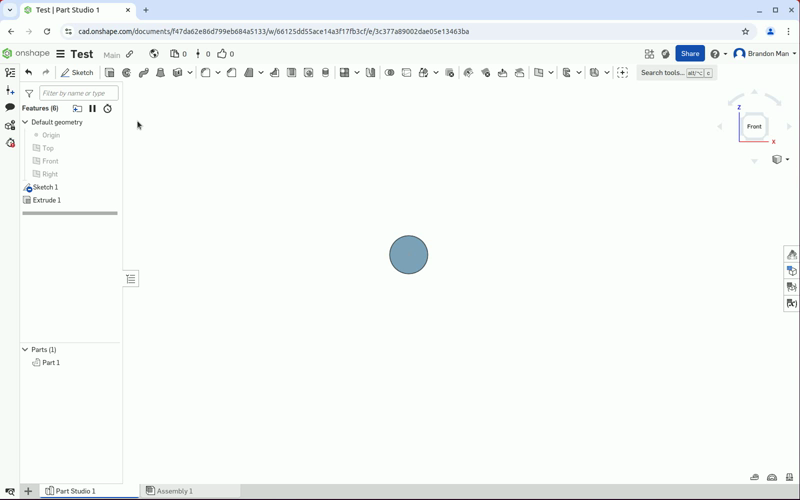
key(shift+h)
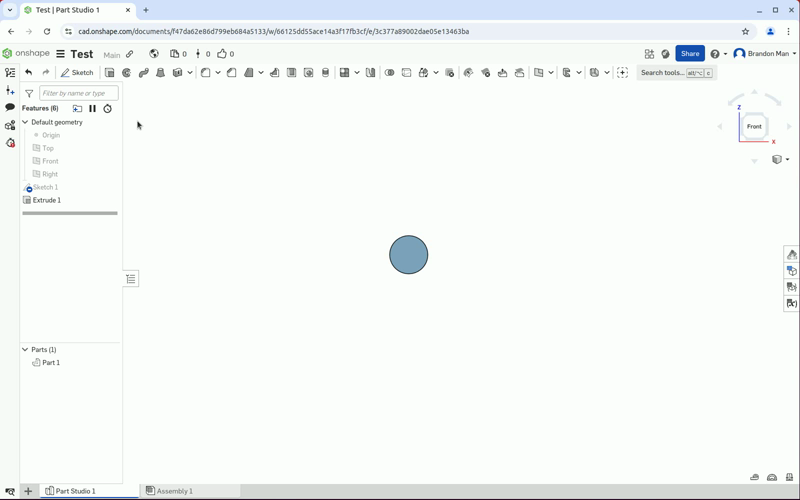
mouse_move(73, 189)
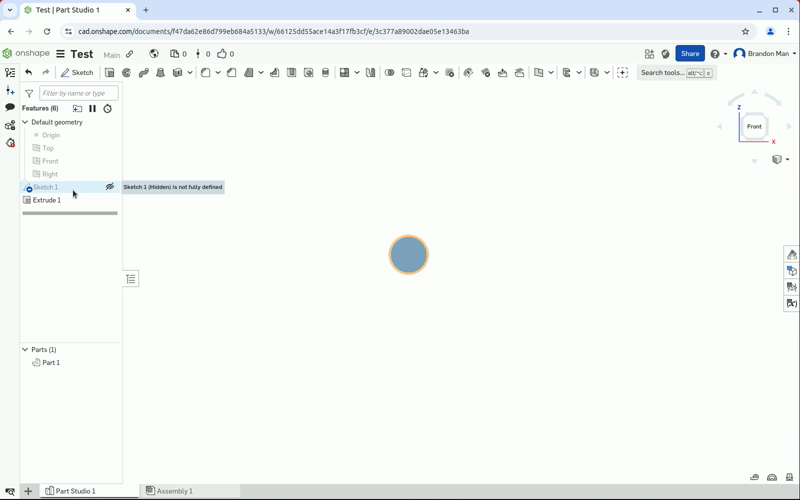
click(73, 189)
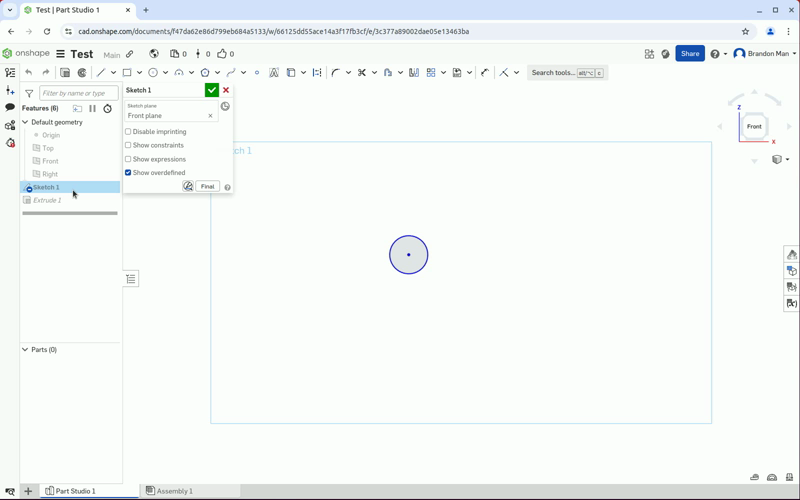
mouse_move(229, 92)
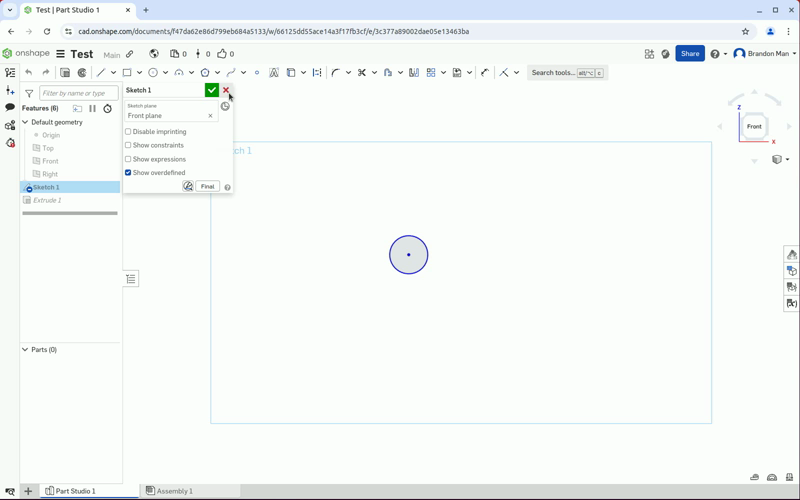
click(229, 92)
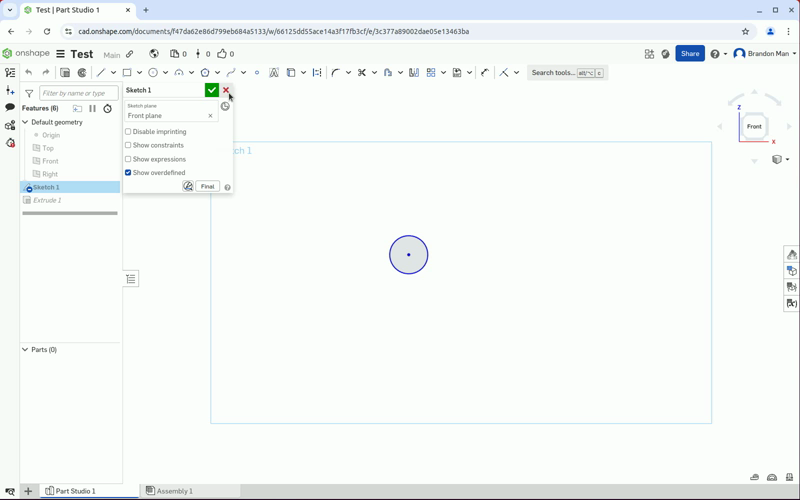
key(shift+s)
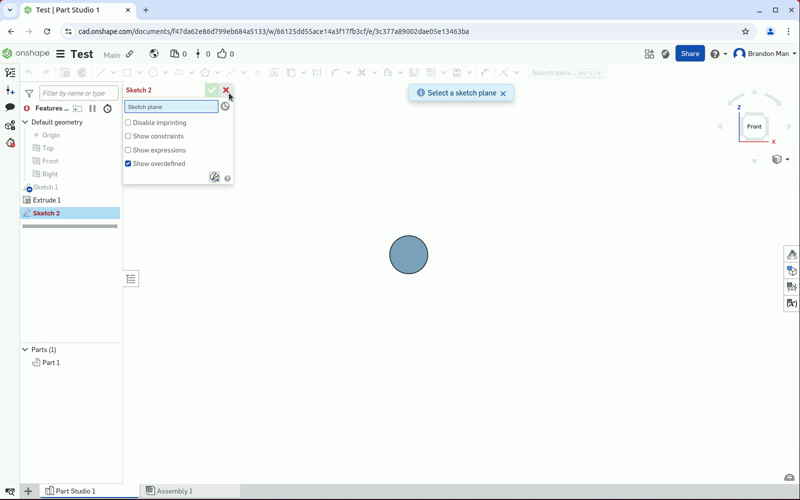
mouse_move(73, 163)
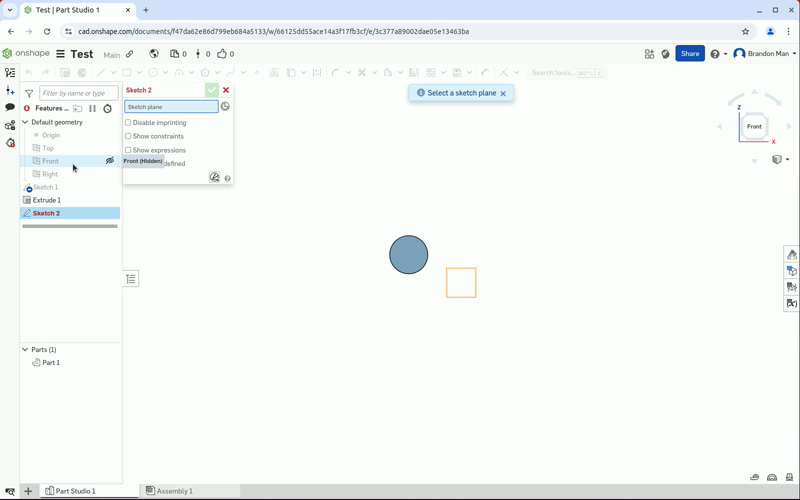
click(73, 163)
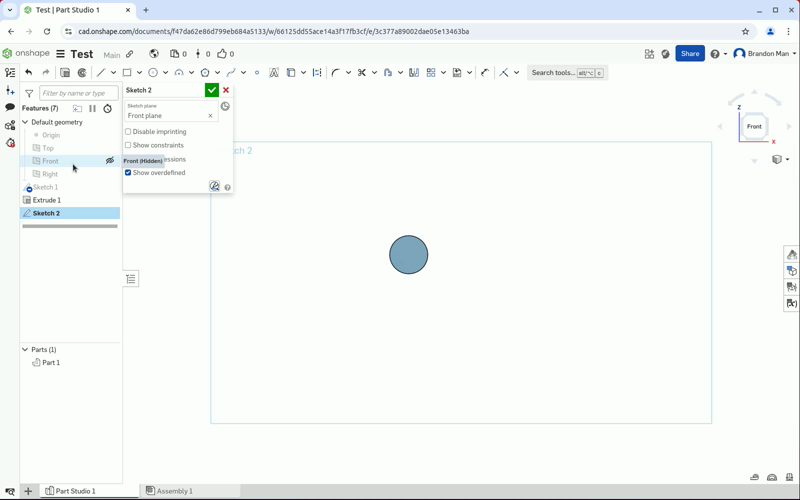
mouse_move(73, 352)
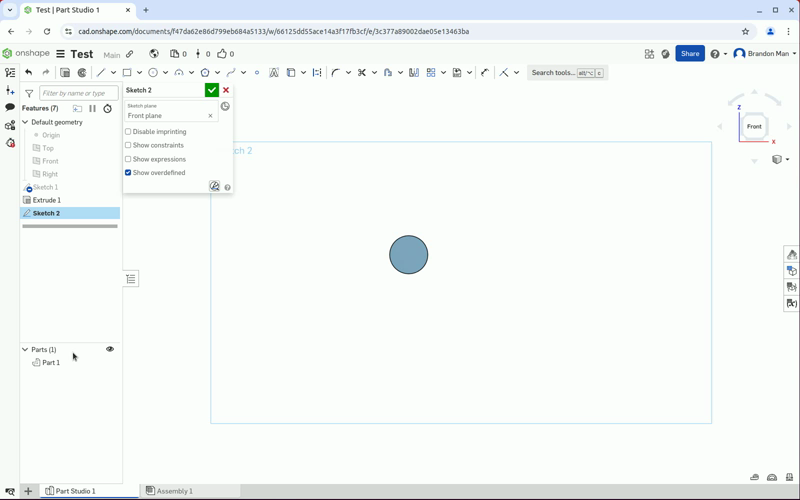
key(y)
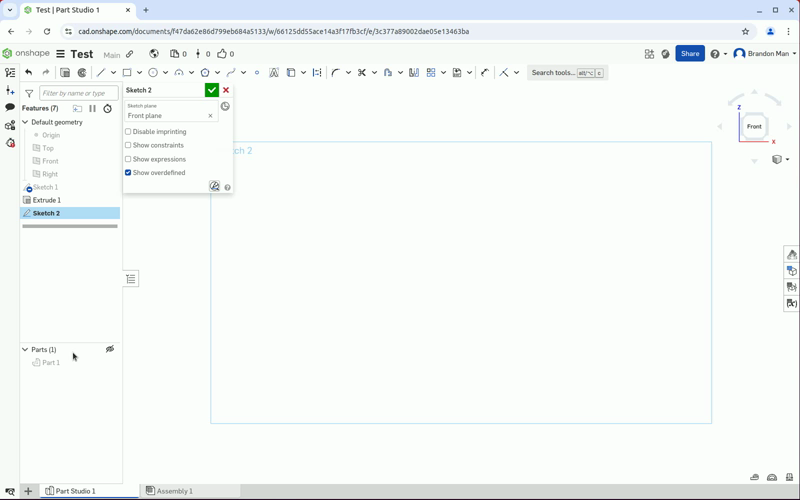
key(l)
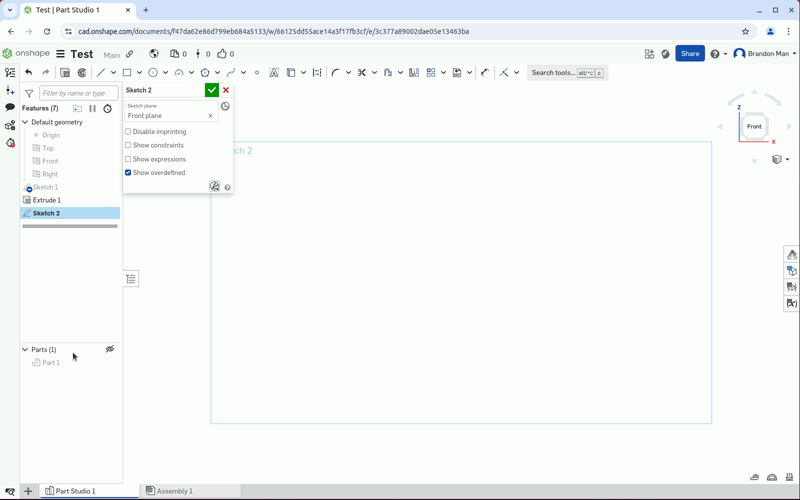
key_down(shift)
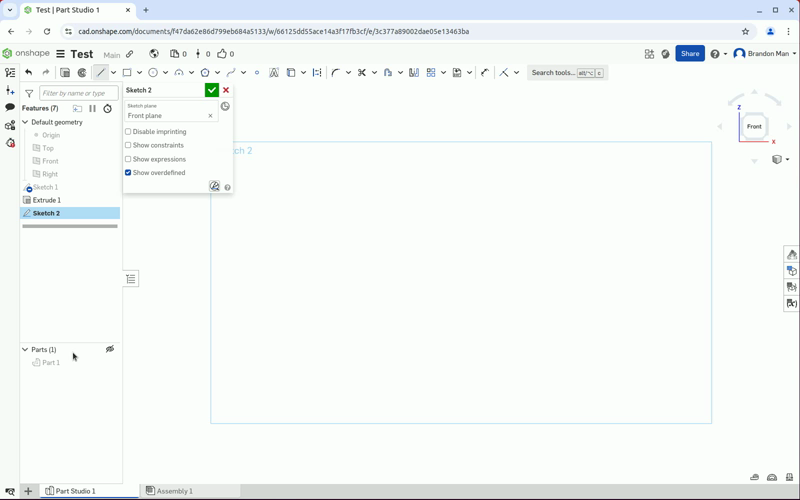
mouse_move(487, 278)
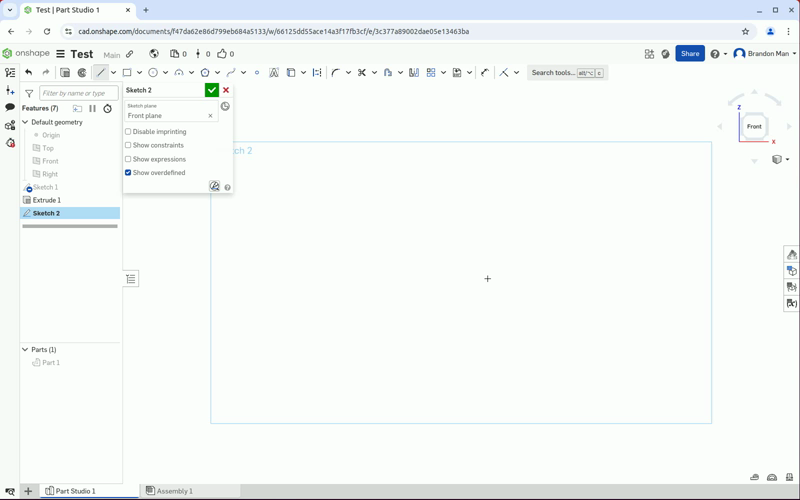
click(487, 278)
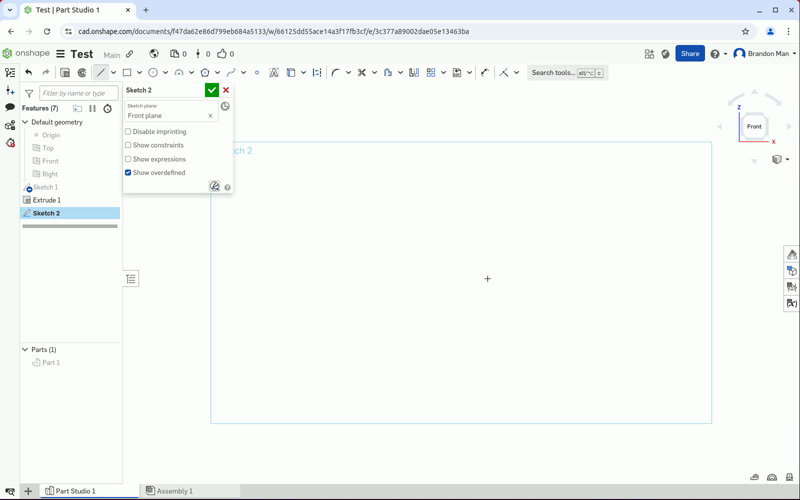
key_up(shift)
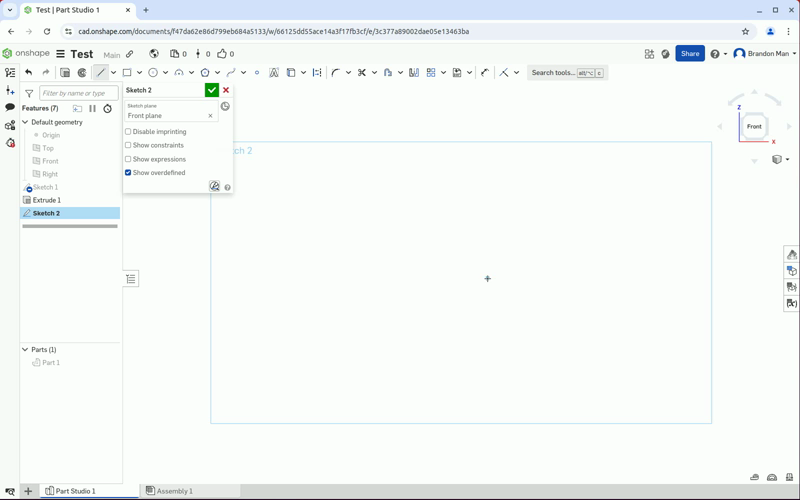
key_down(shift)
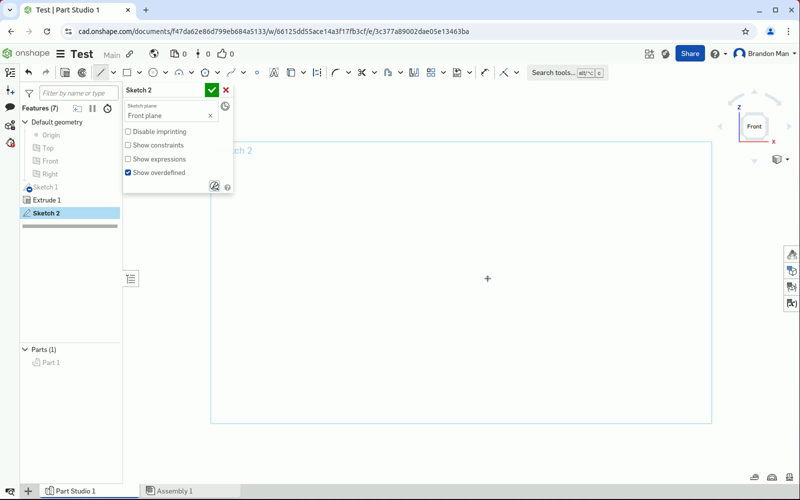
mouse_move(517, 278)
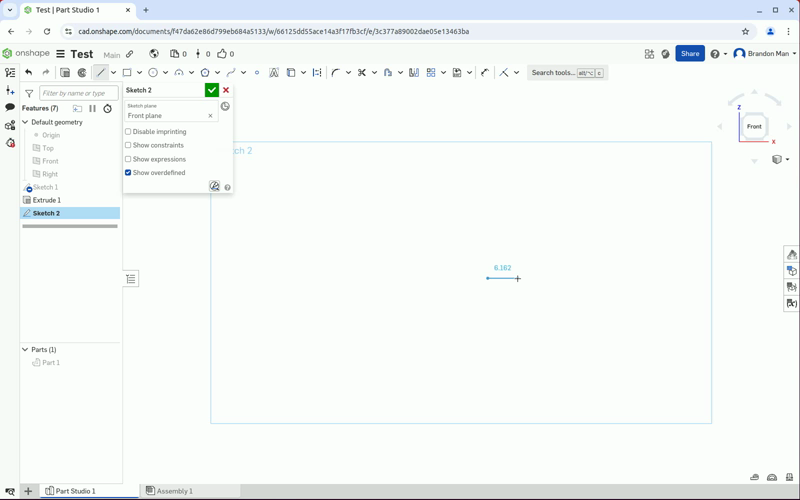
mouse_move(526, 278)
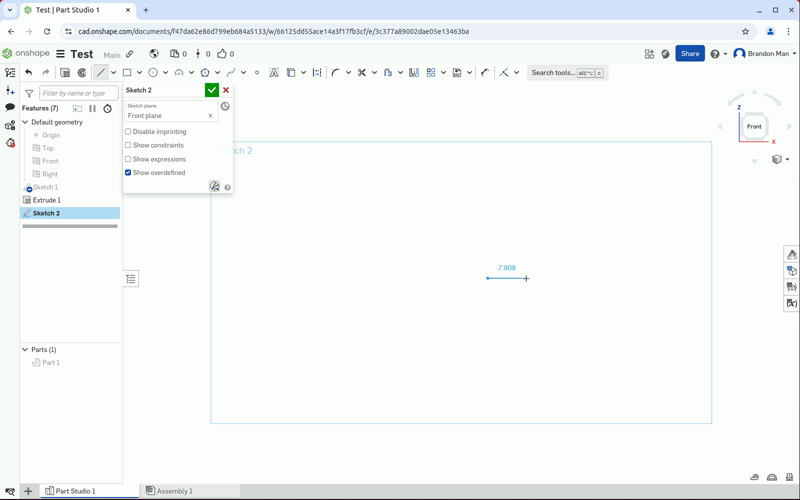
click(526, 278)
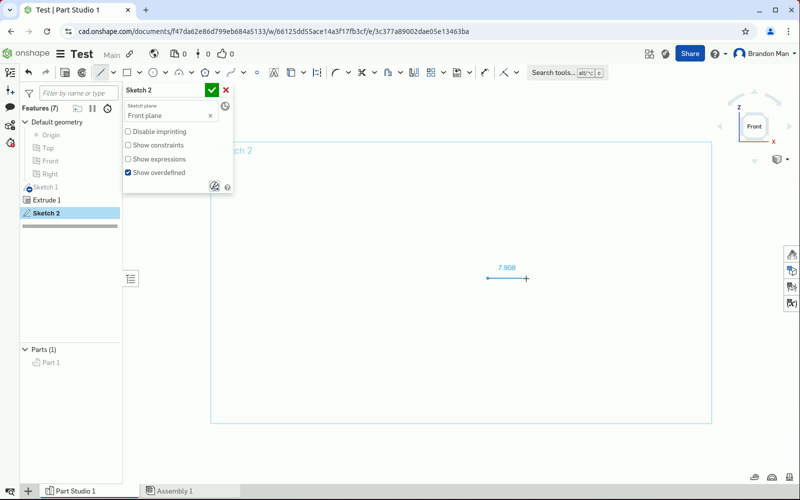
key_up(shift)
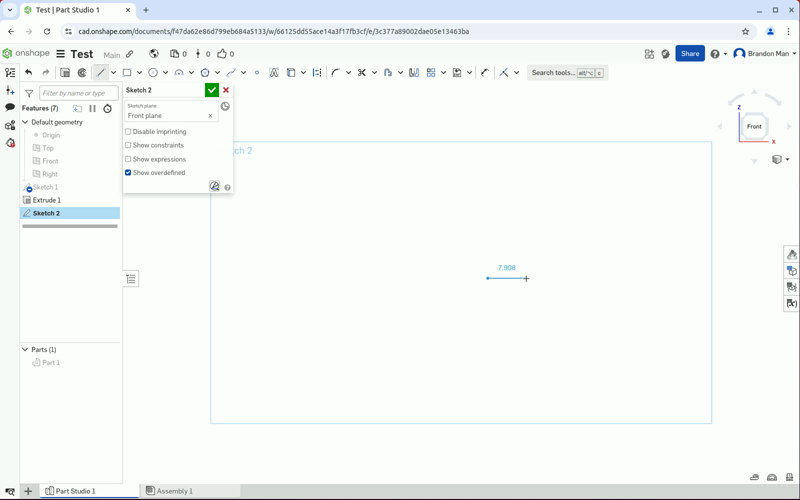
key_down(shift)
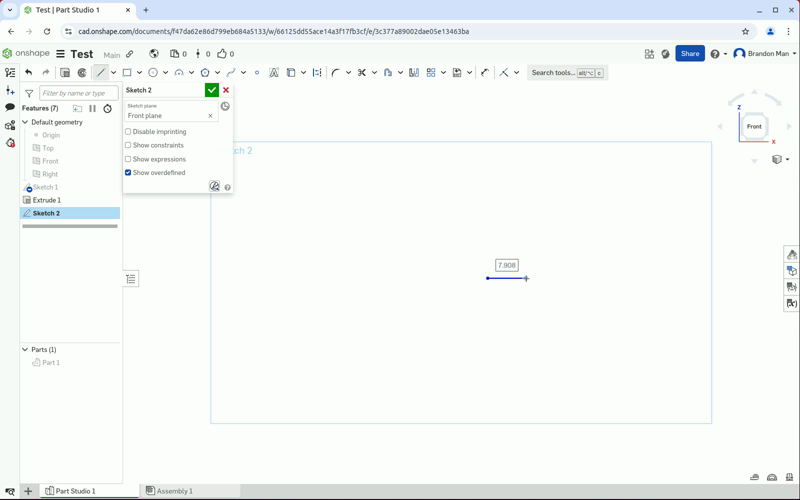
mouse_move(556, 278)
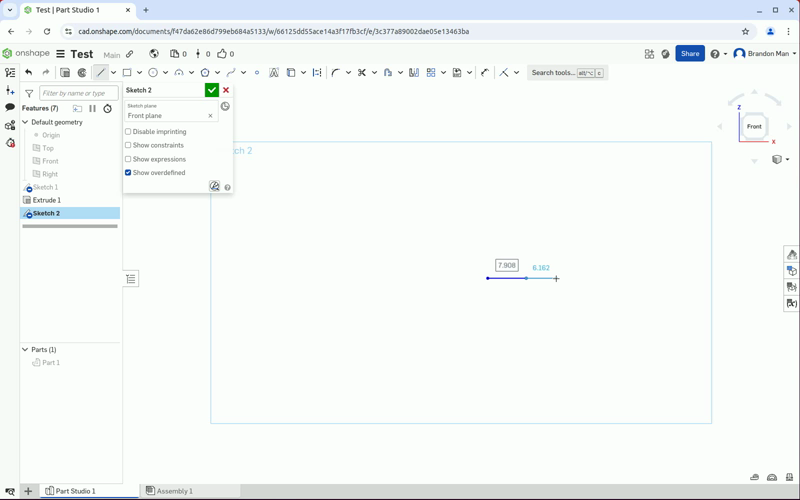
mouse_move(526, 240)
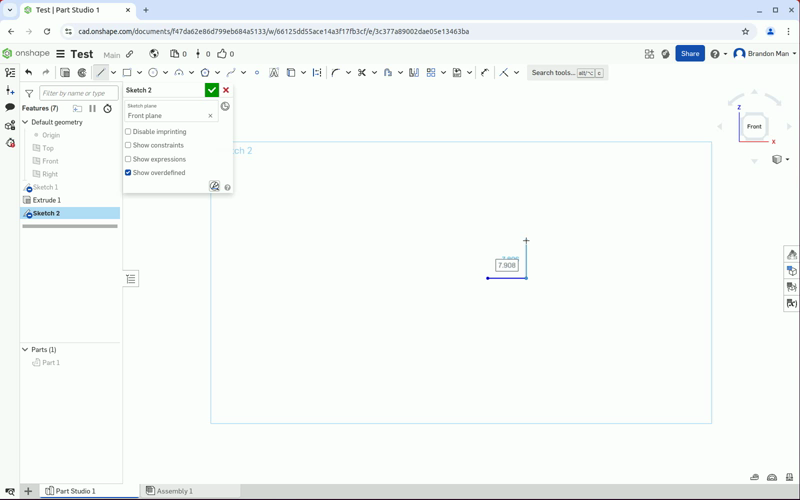
click(526, 240)
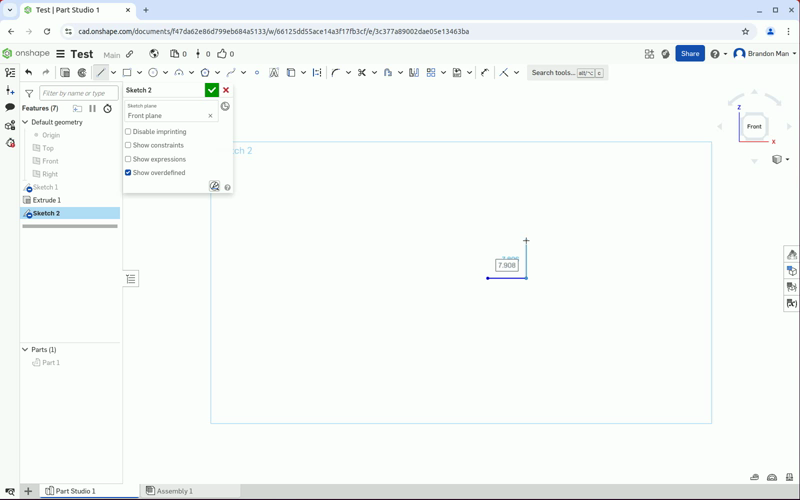
key_up(shift)
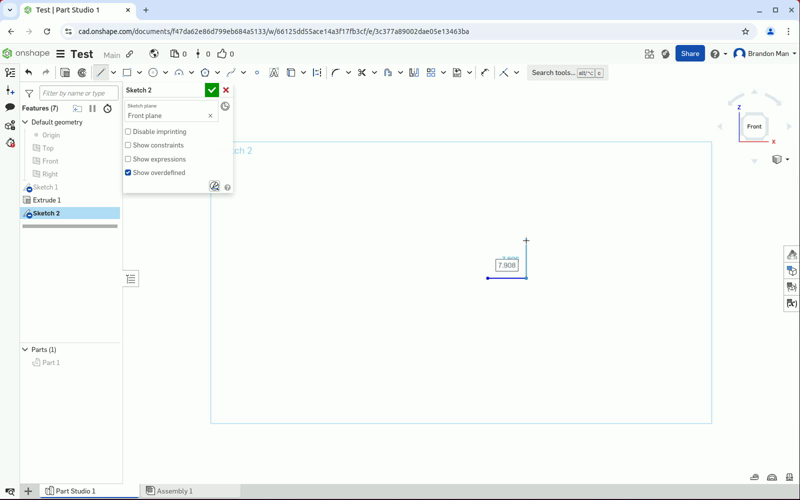
key_down(shift)
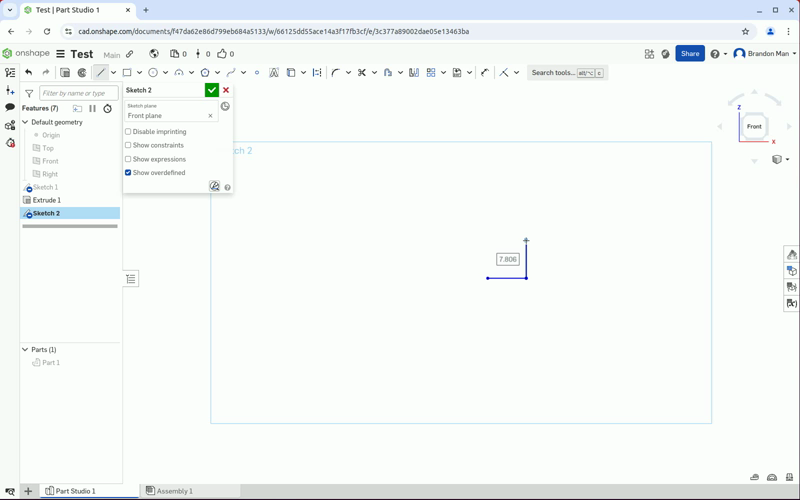
mouse_move(556, 240)
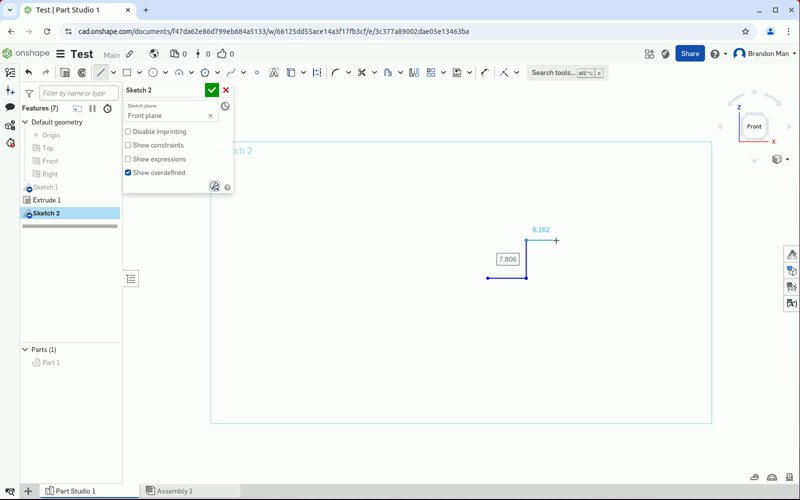
mouse_move(487, 240)
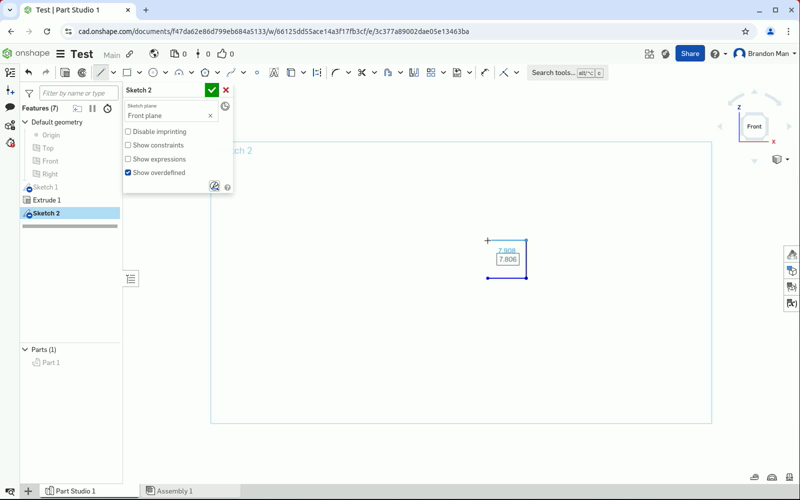
click(487, 240)
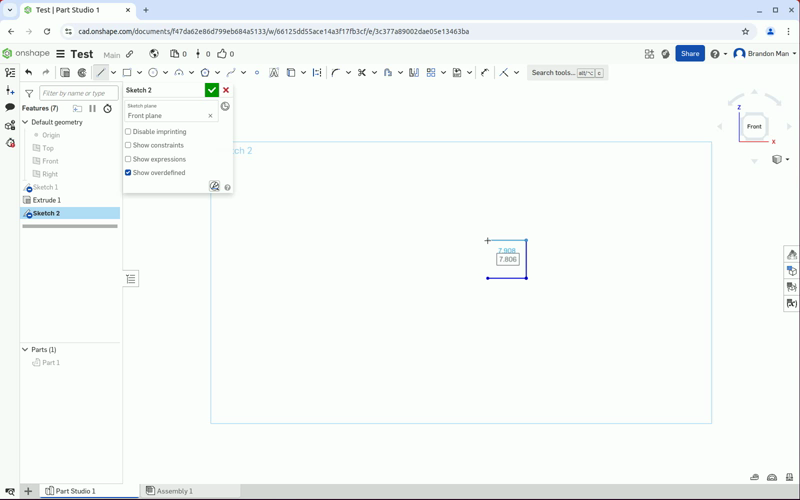
key_up(shift)
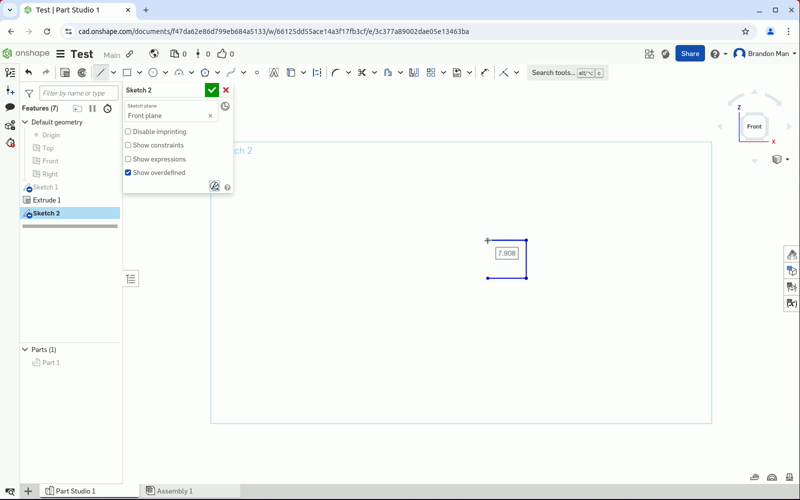
mouse_move(517, 240)
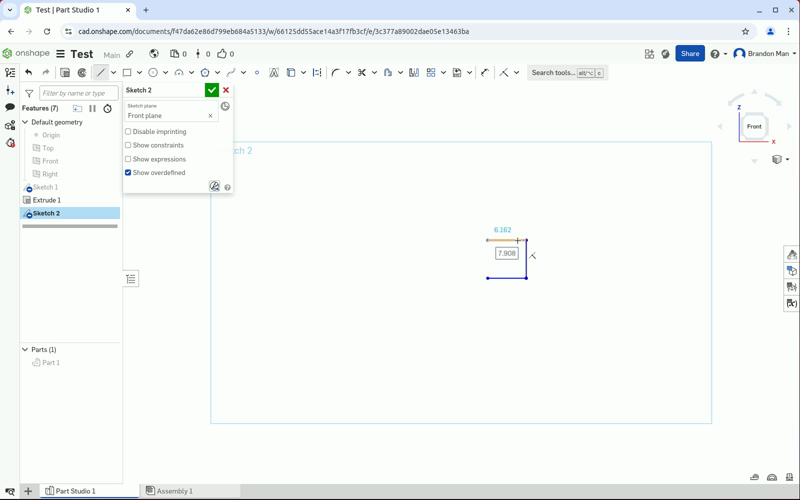
key_down(shift)
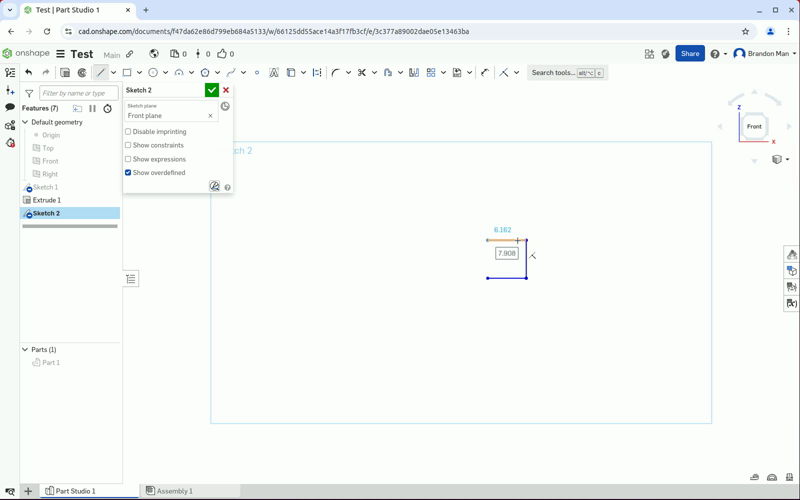
mouse_move(487, 278)
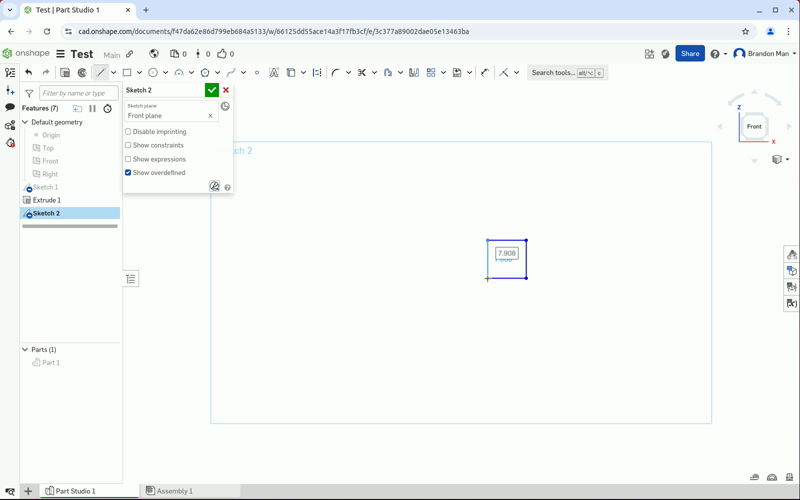
key_up(shift)
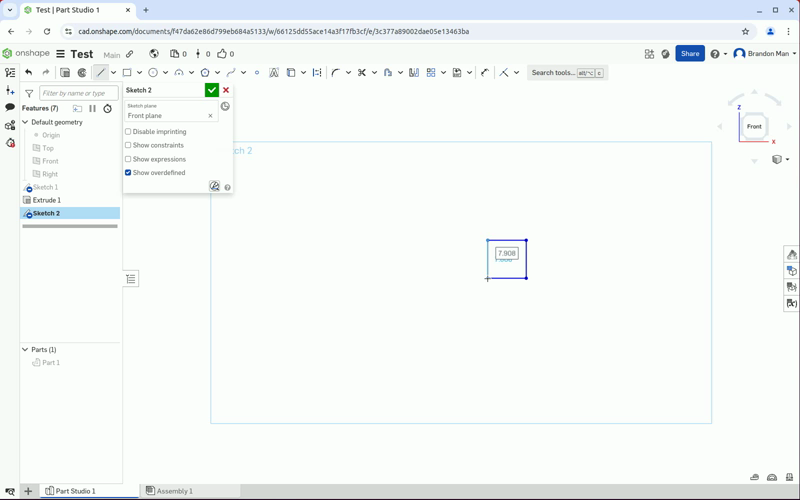
click(487, 278)
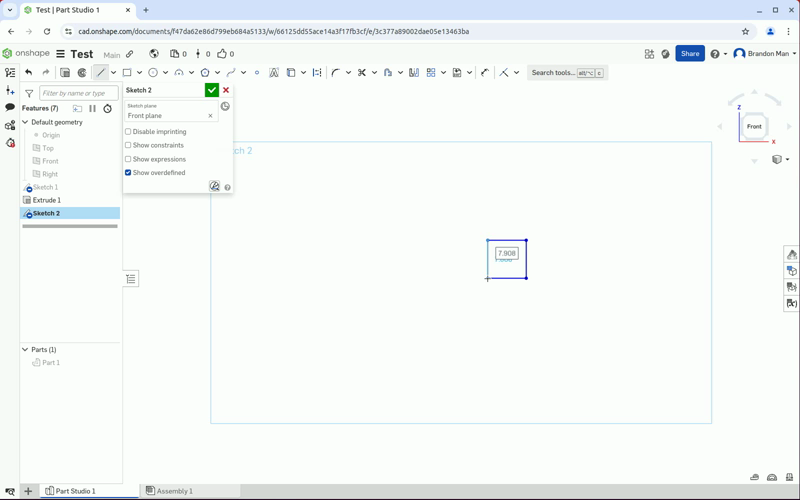
key(esc)
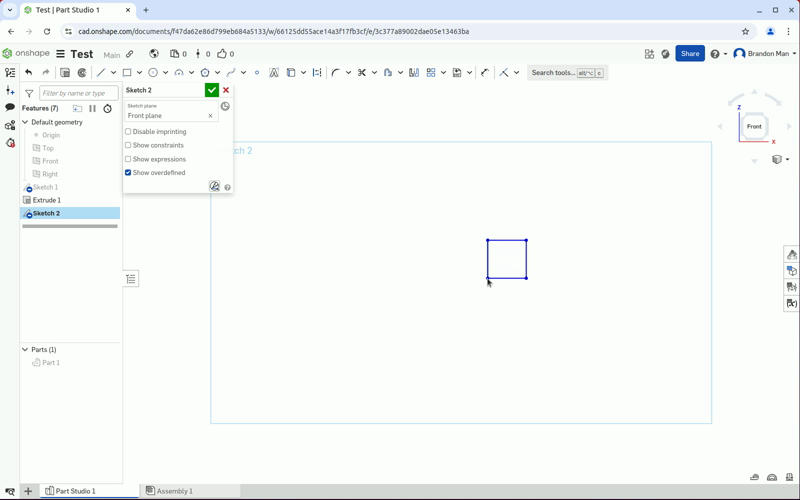
mouse_move(502, 241)
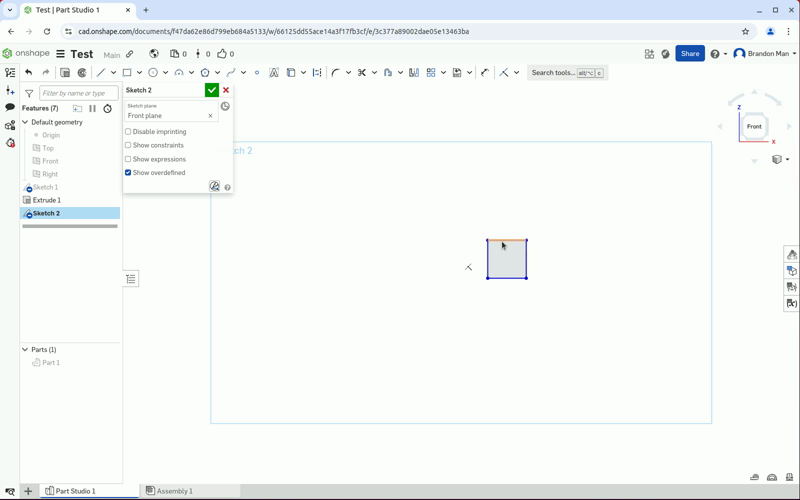
scroll(6)
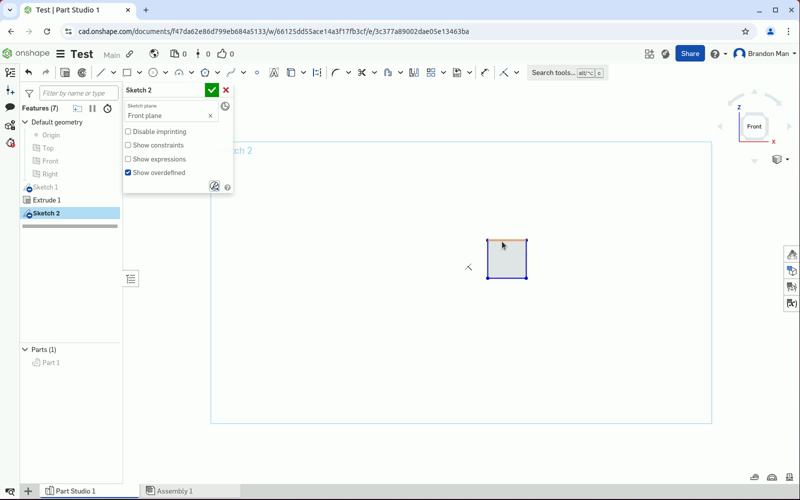
scroll(6)
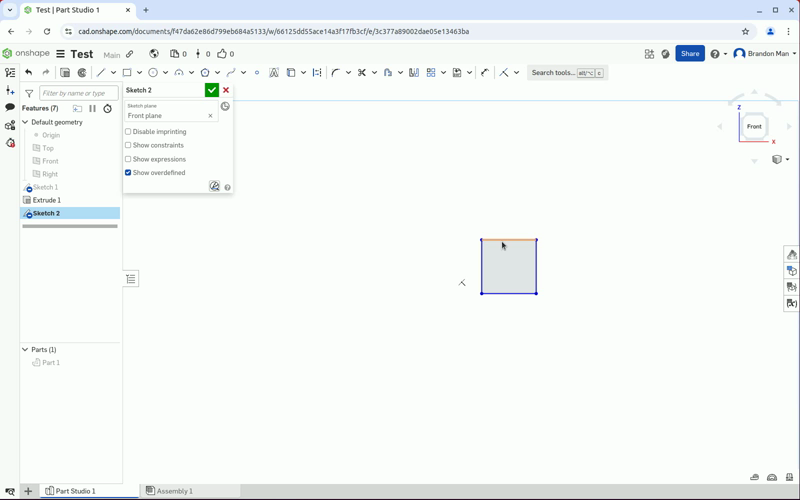
scroll(6)
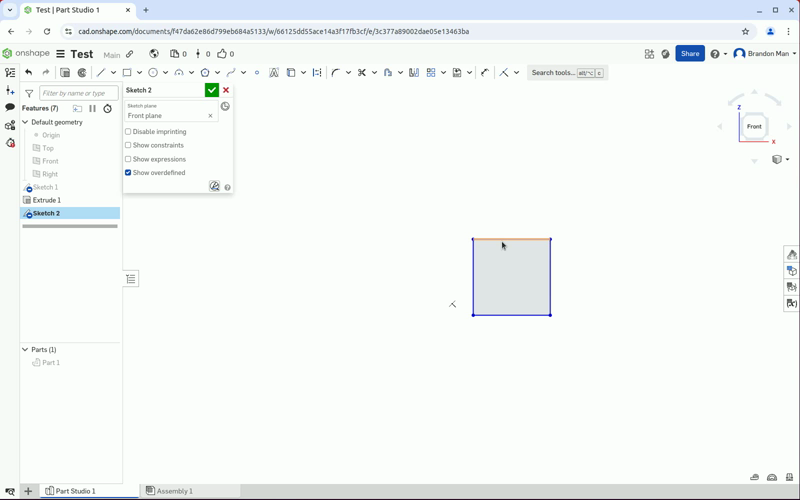
scroll(6)
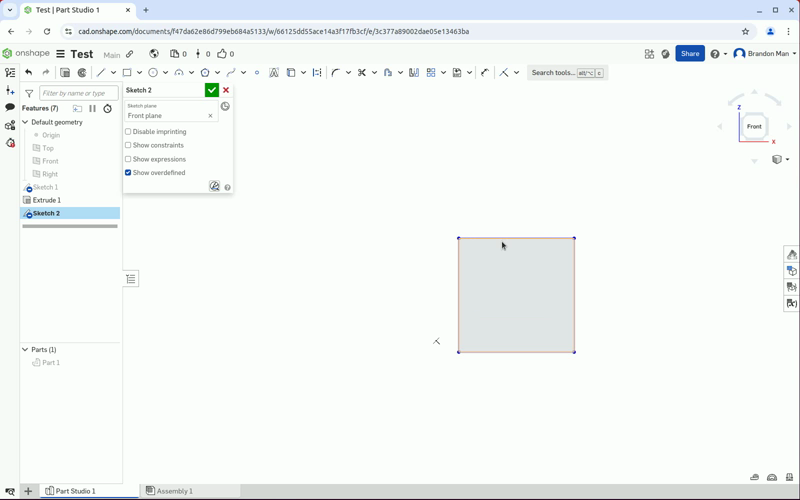
scroll(6)
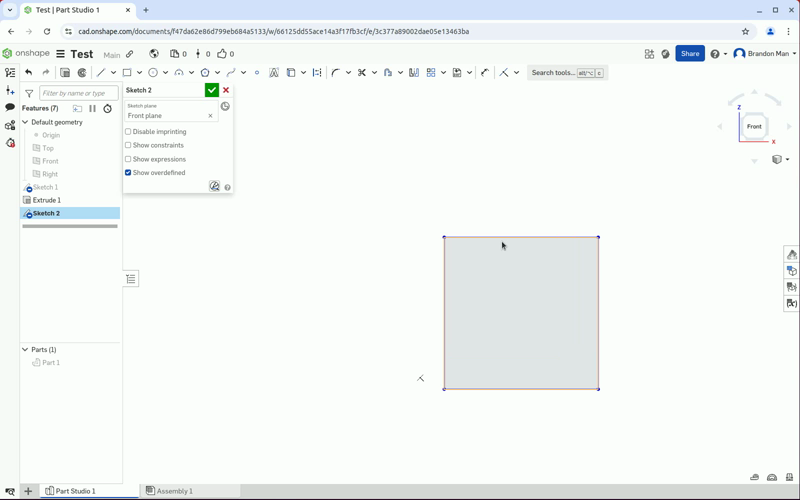
scroll(6)
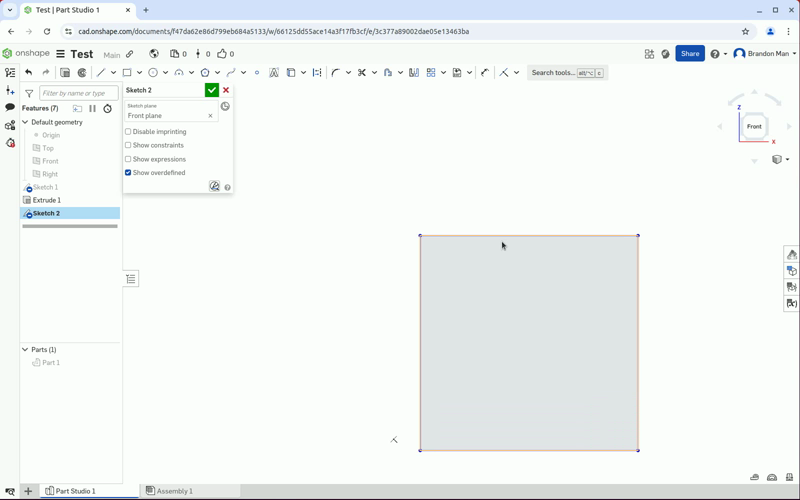
scroll(6)
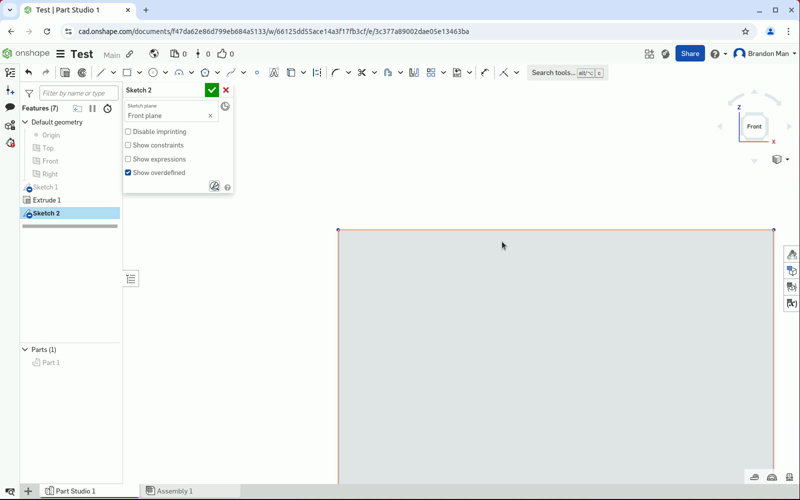
click(502, 241)
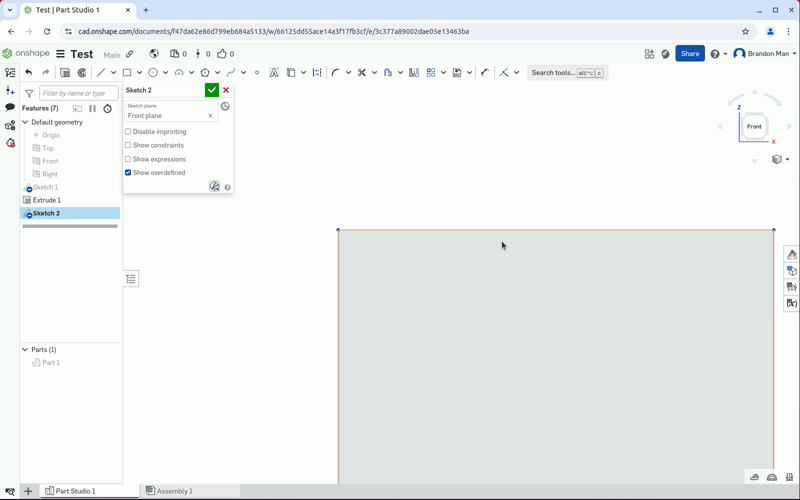
scroll(-6)
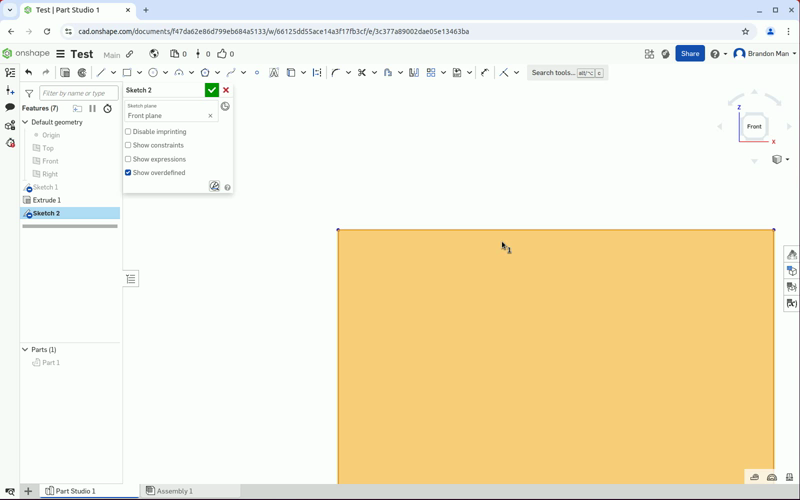
scroll(-6)
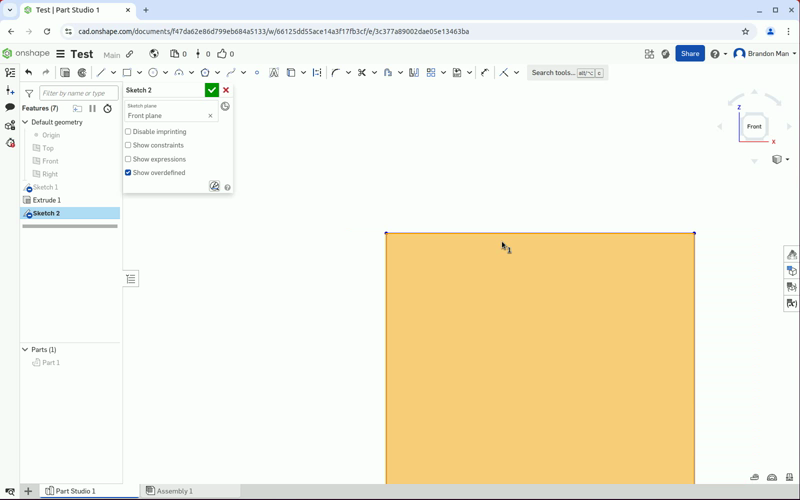
scroll(-6)
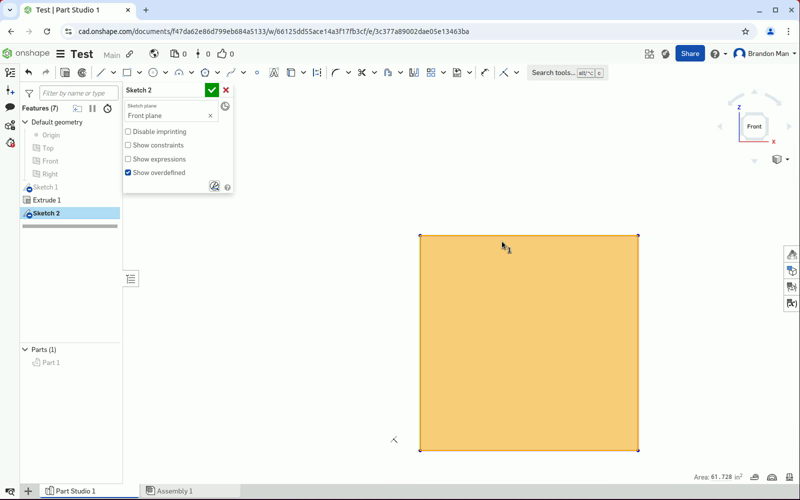
scroll(-6)
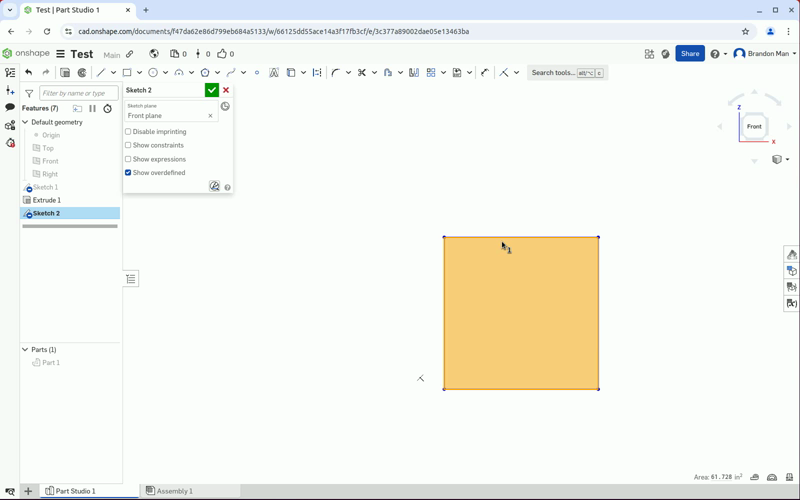
scroll(-6)
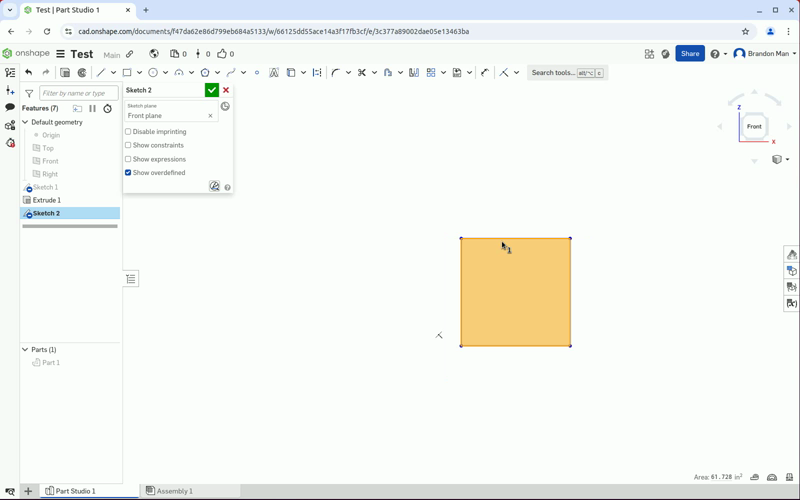
scroll(-6)
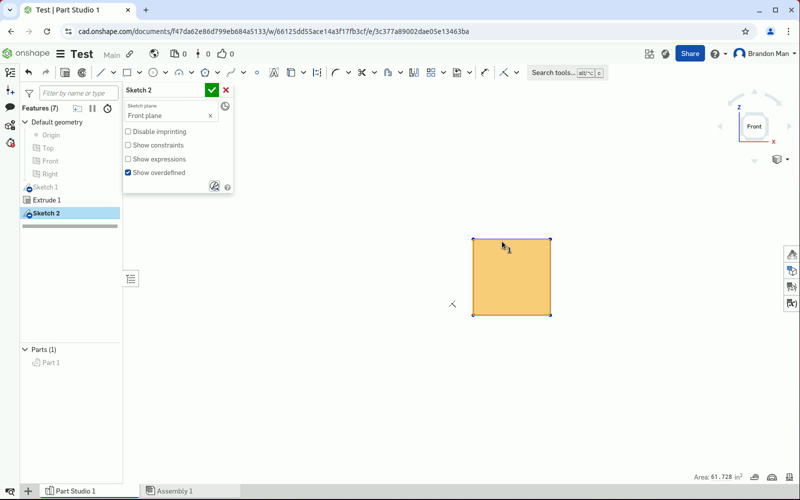
scroll(-6)
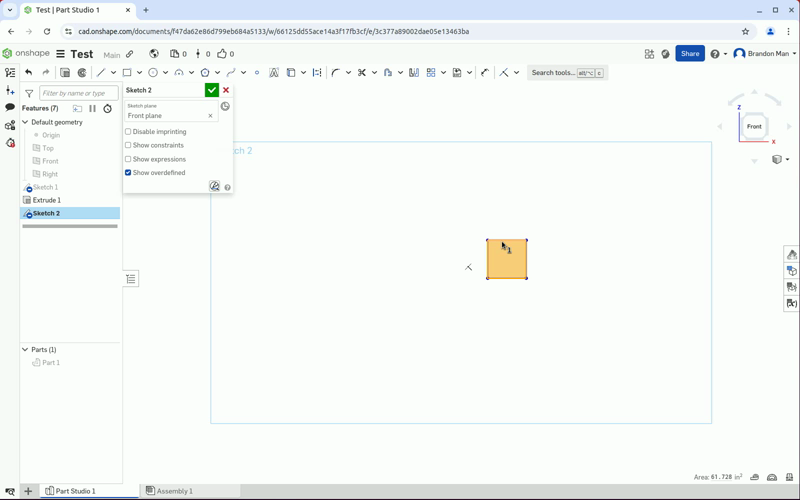
mouse_move(73, 352)
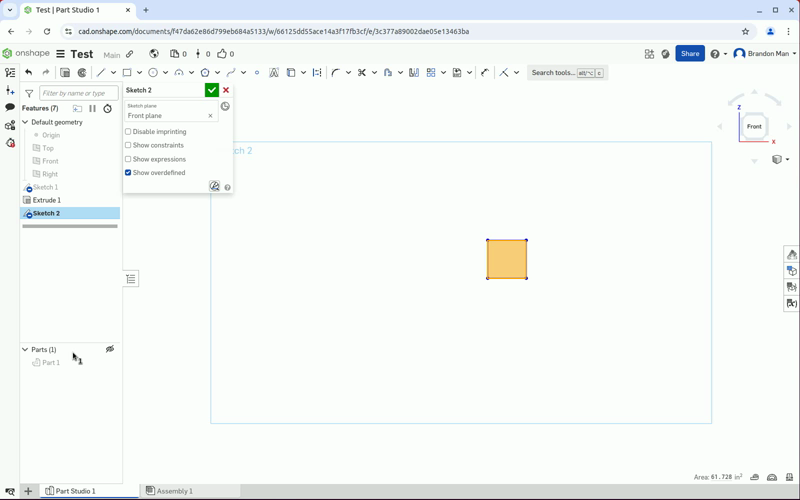
key(shift+y)
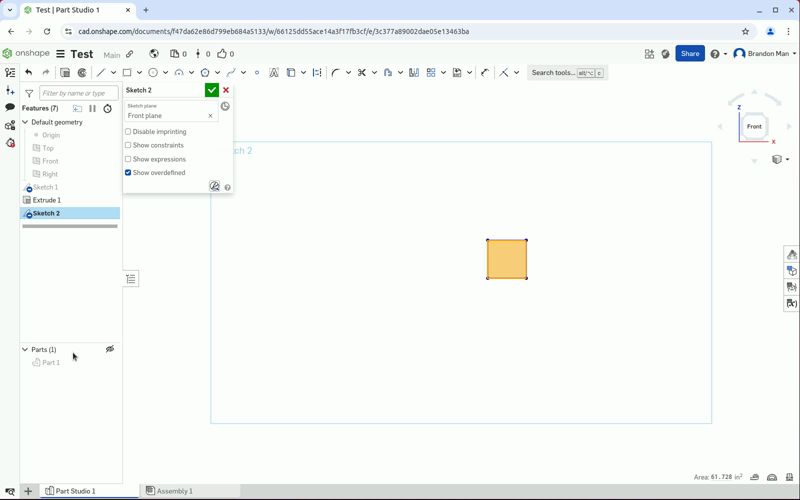
key(shift+e)
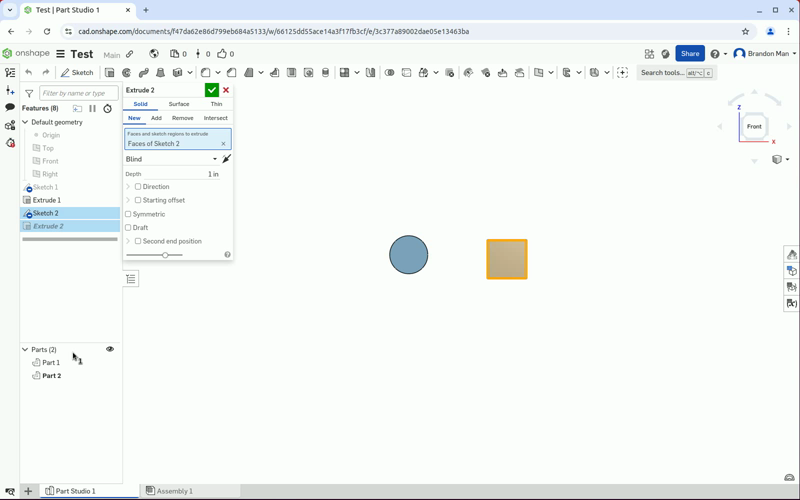
mouse_move(143, 106)
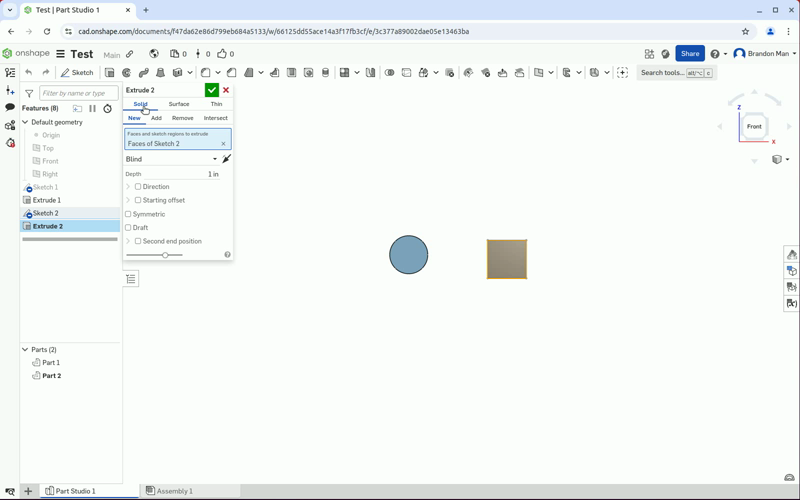
click(143, 106)
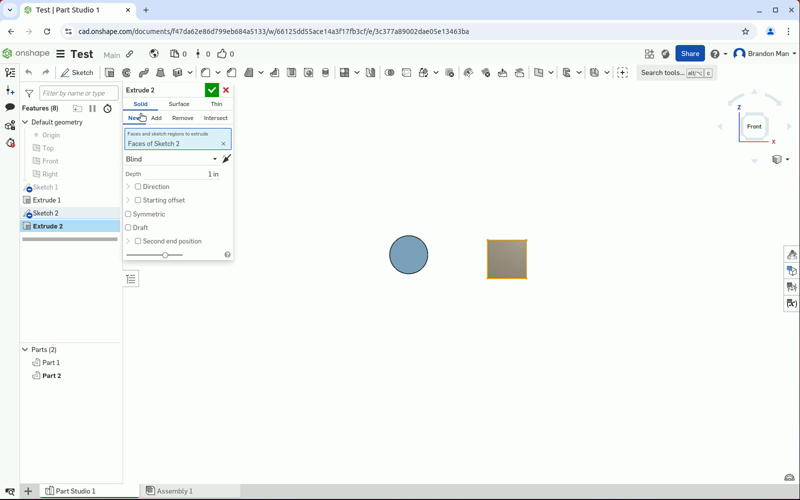
mouse_move(137, 120)
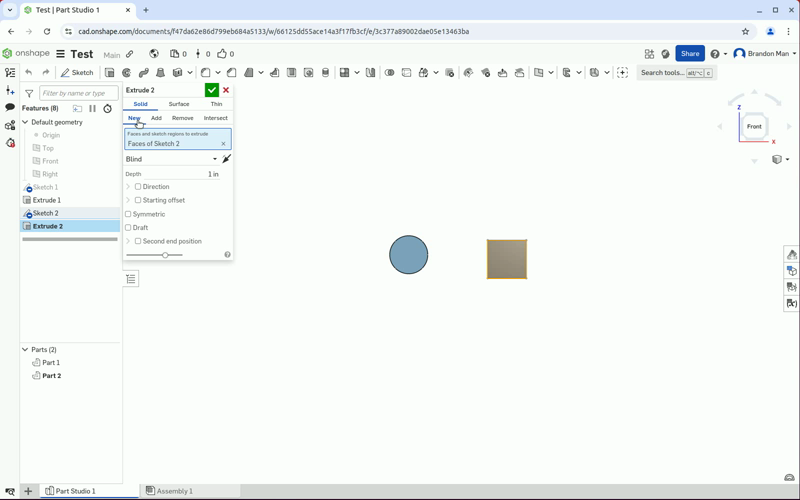
click(137, 120)
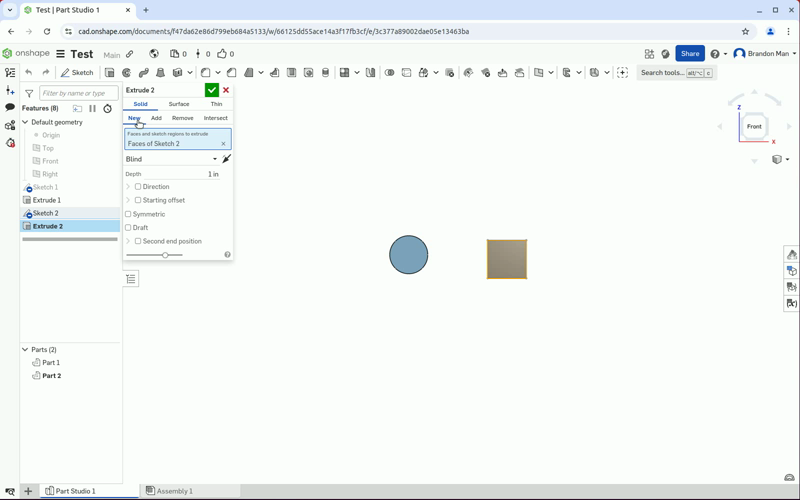
key(tab, 4)
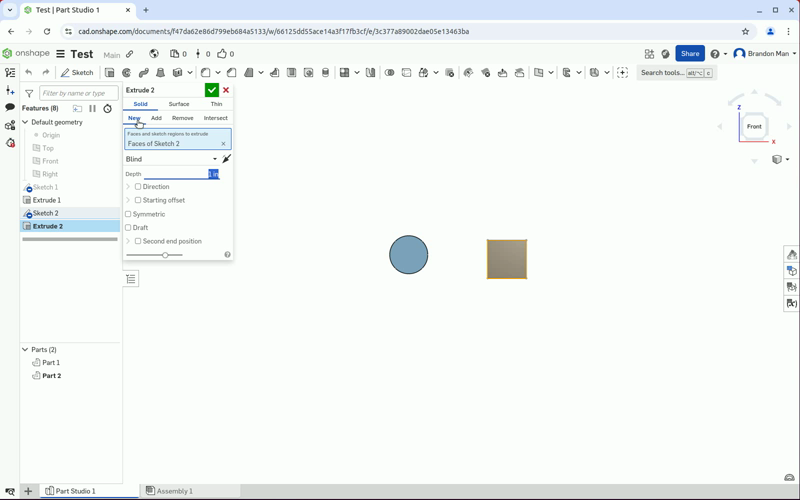
text(23.108)
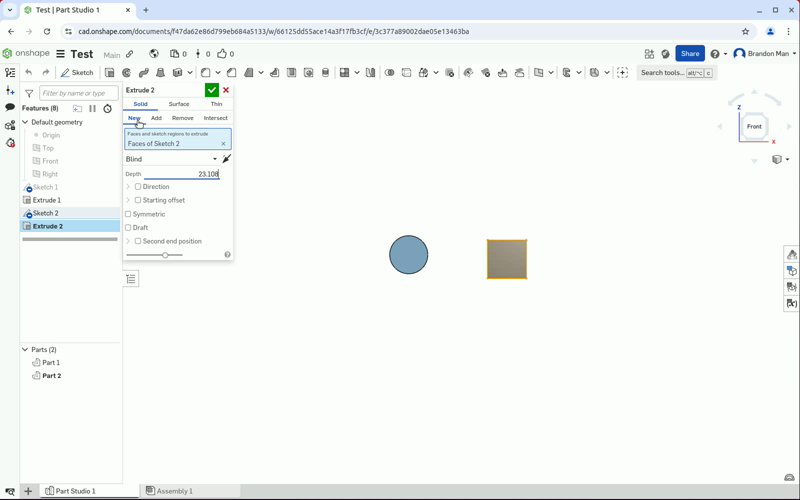
key(enter)
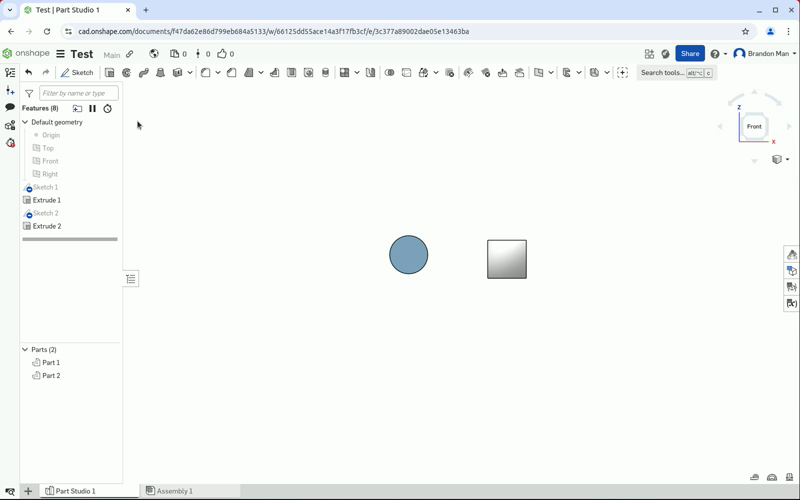
key(shift+h)
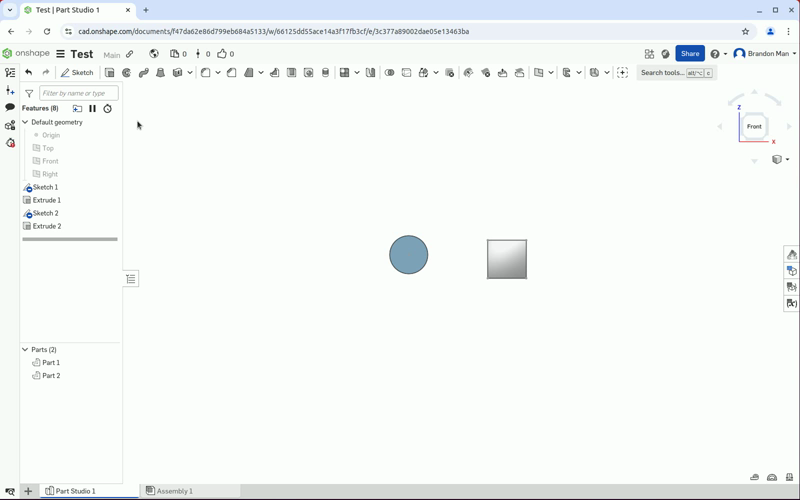
key(shift+h)
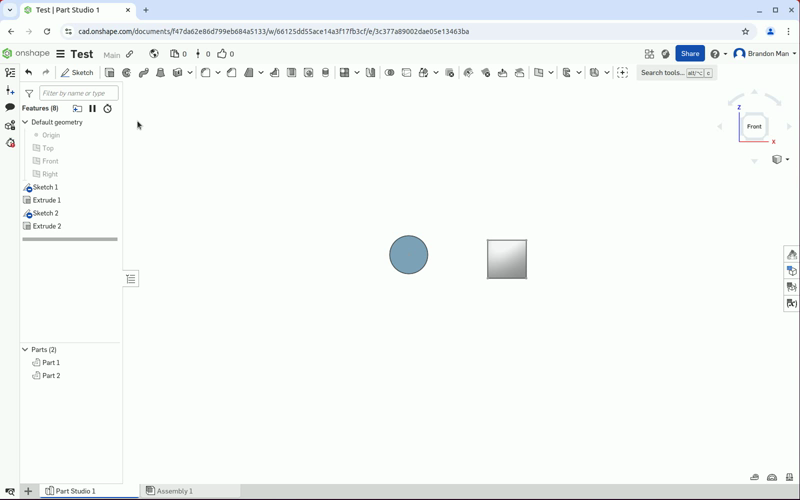
key(shift+7)
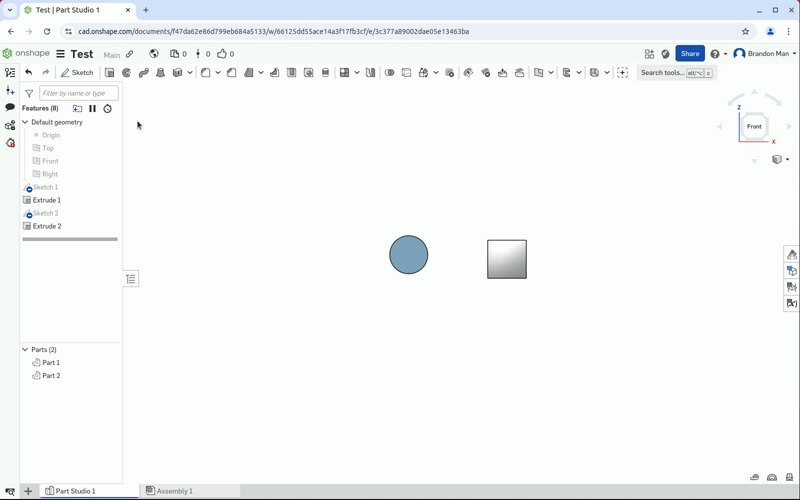
key(left, 2)
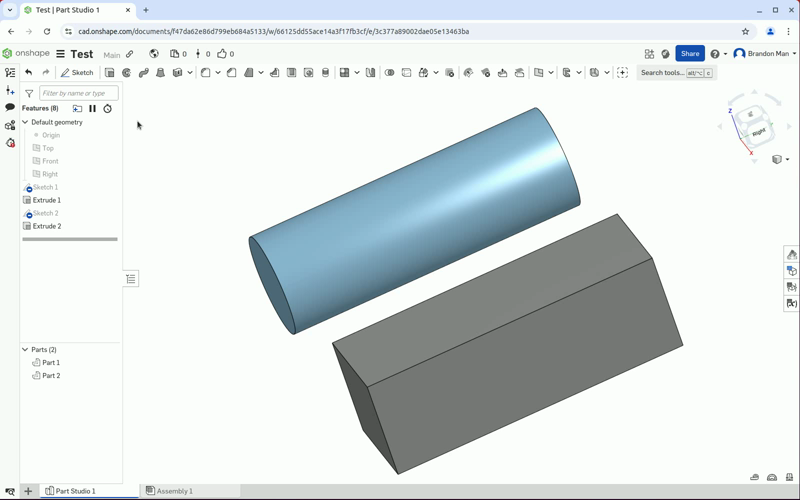
key(down, 2)
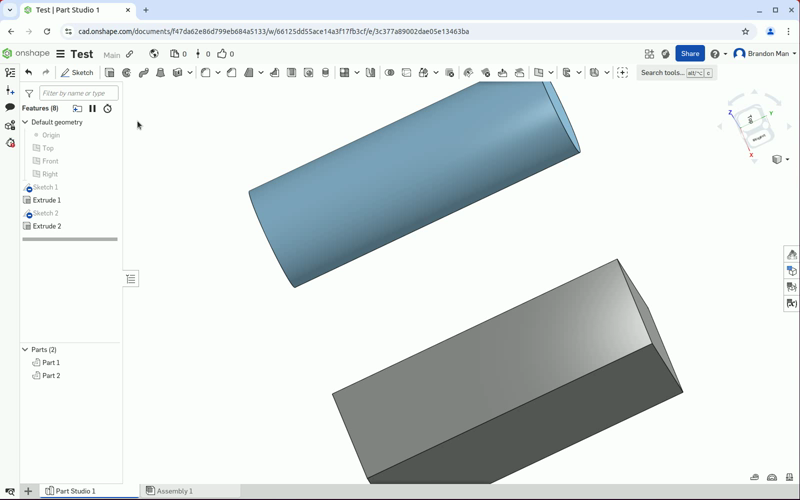
key(up, 2)
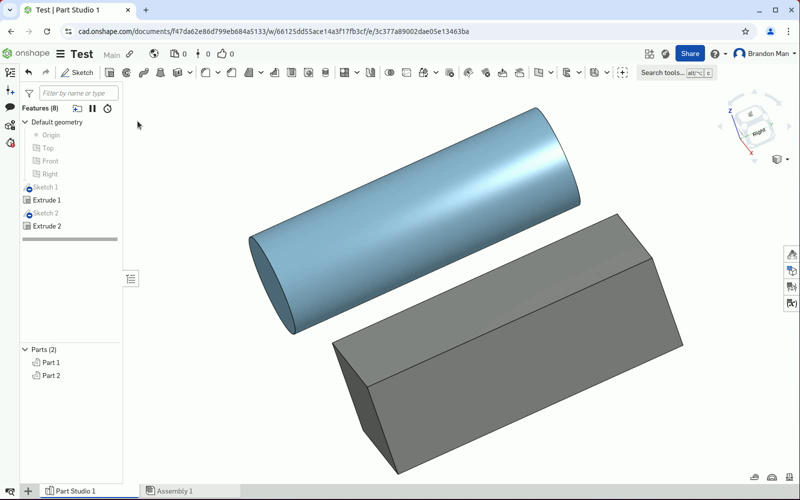
key(right, 2)
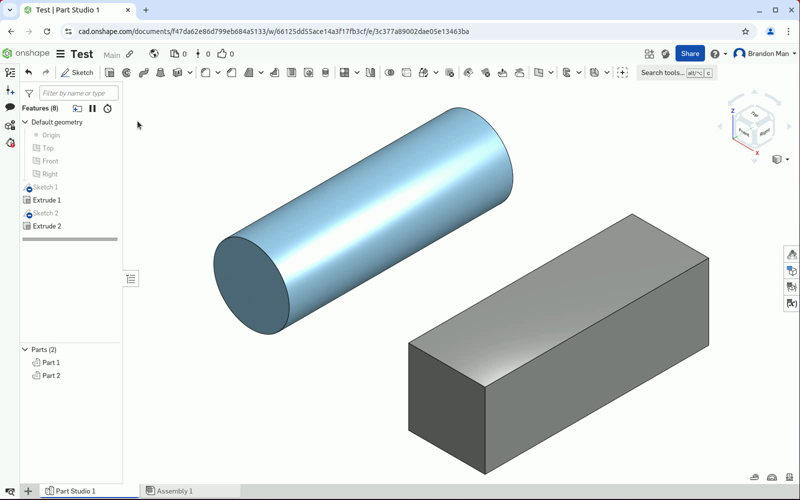
mouse_move(73, 189)
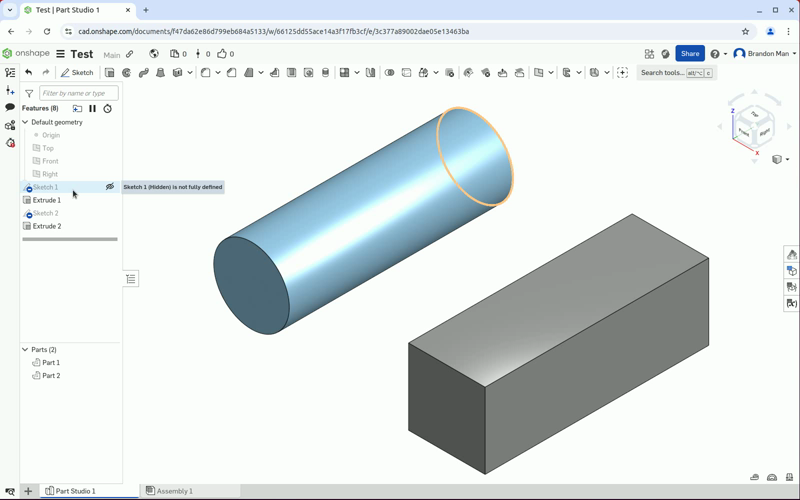
click(73, 189)